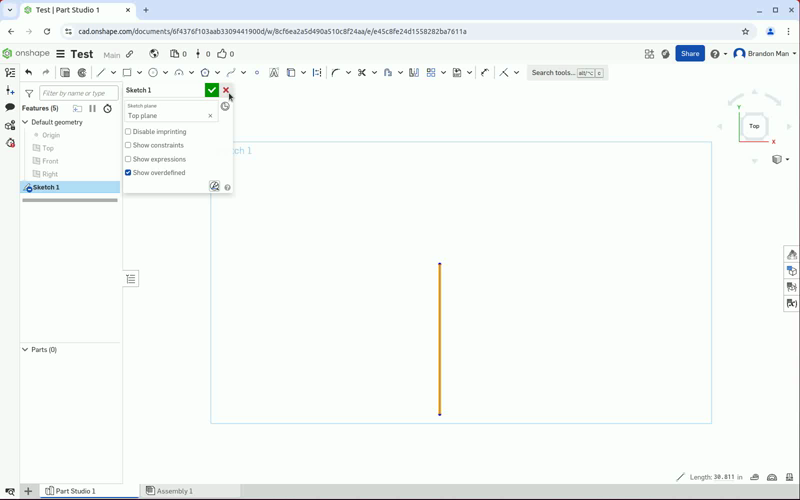
key(shift+h)
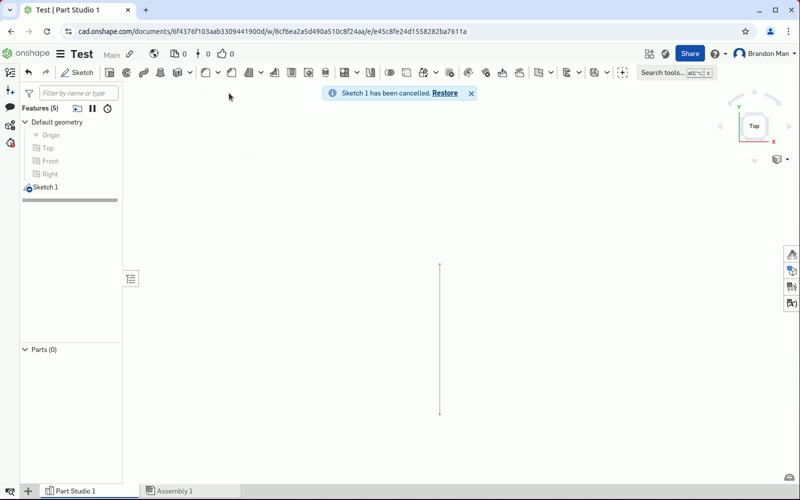
key(shift+s)
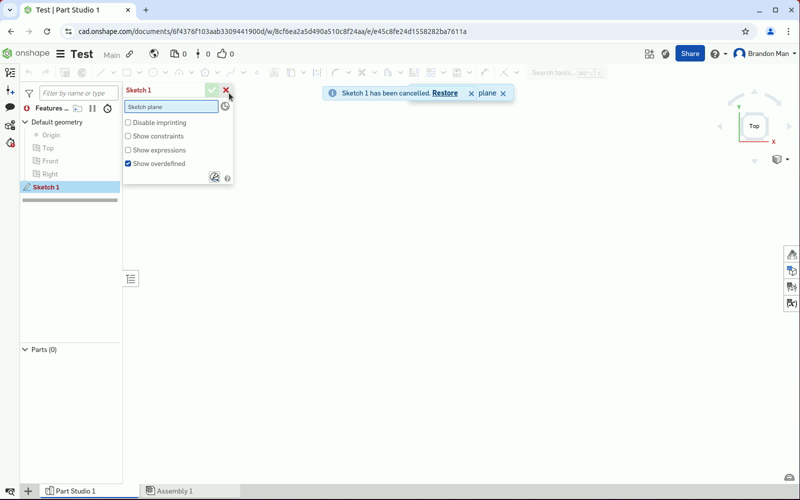
mouse_move(73, 150)
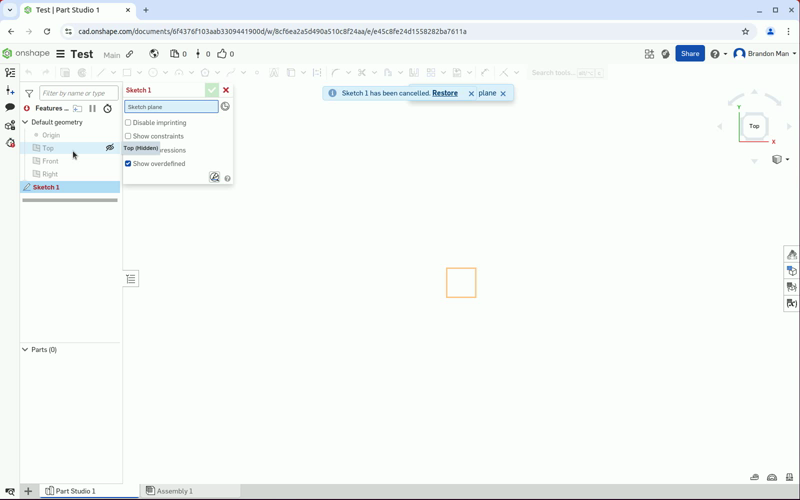
click(73, 150)
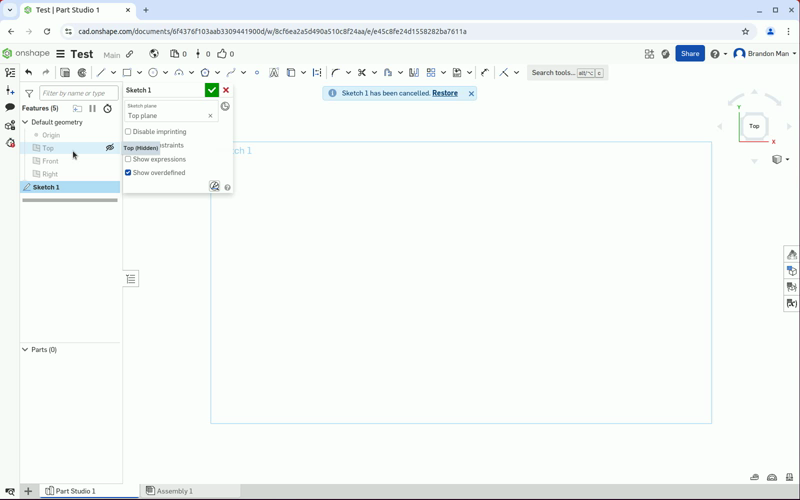
mouse_move(73, 352)
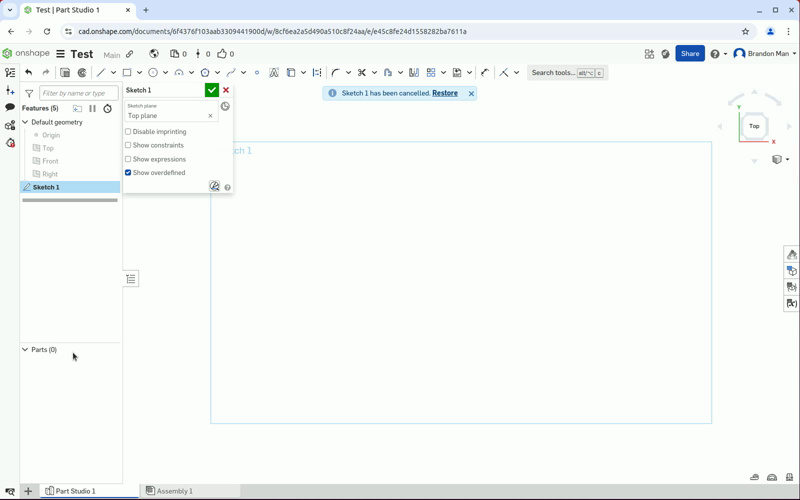
key(y)
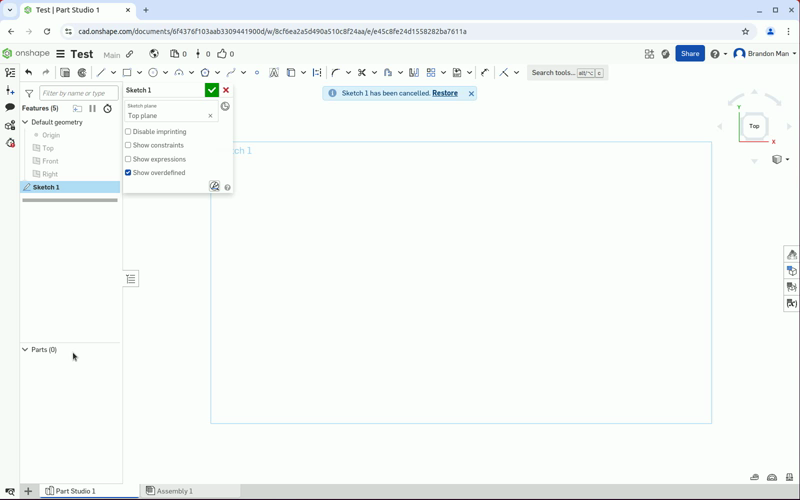
key(l)
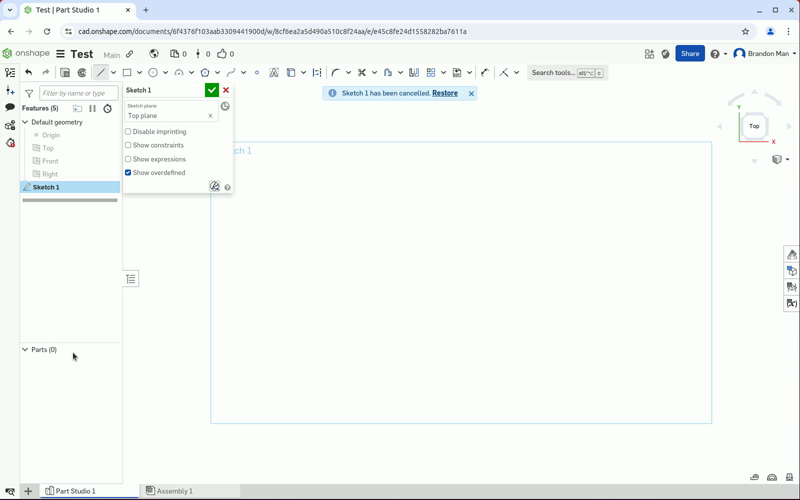
key_down(shift)
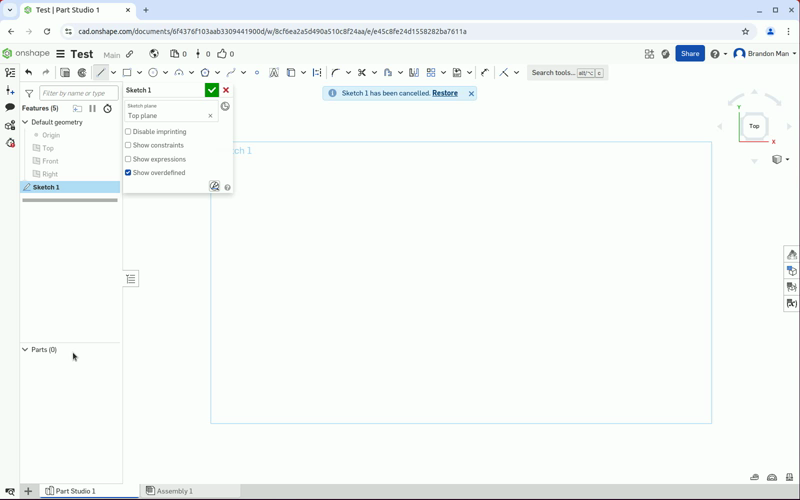
mouse_move(383, 315)
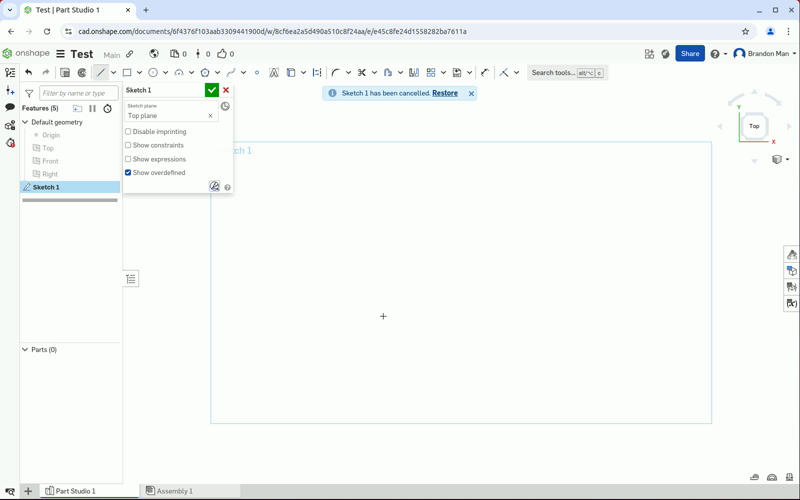
click(383, 315)
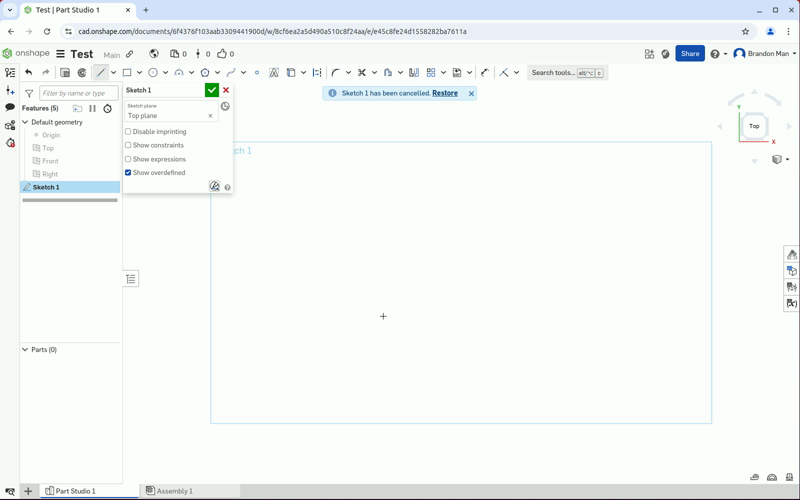
key_up(shift)
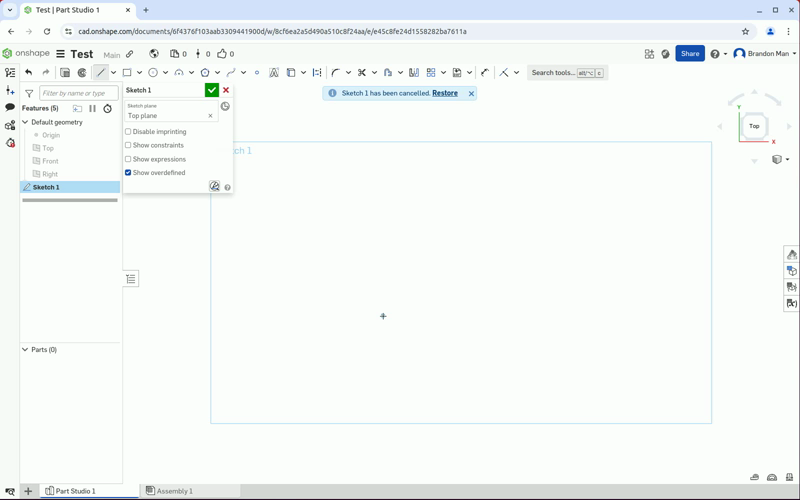
key_down(shift)
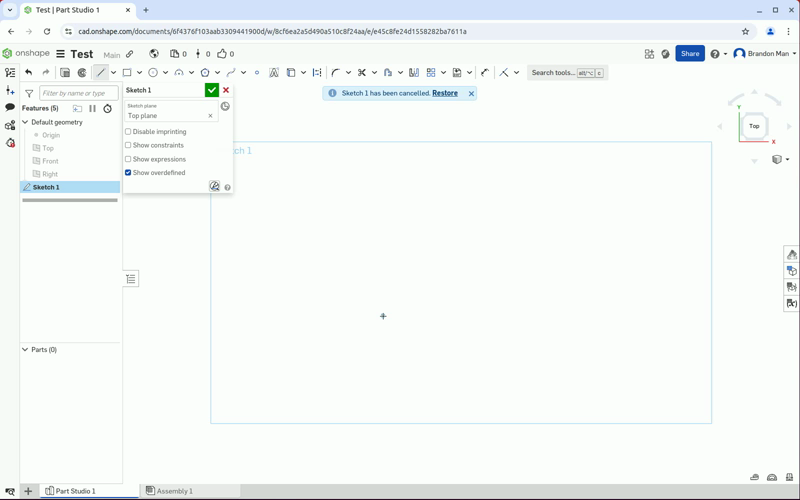
mouse_move(536, 315)
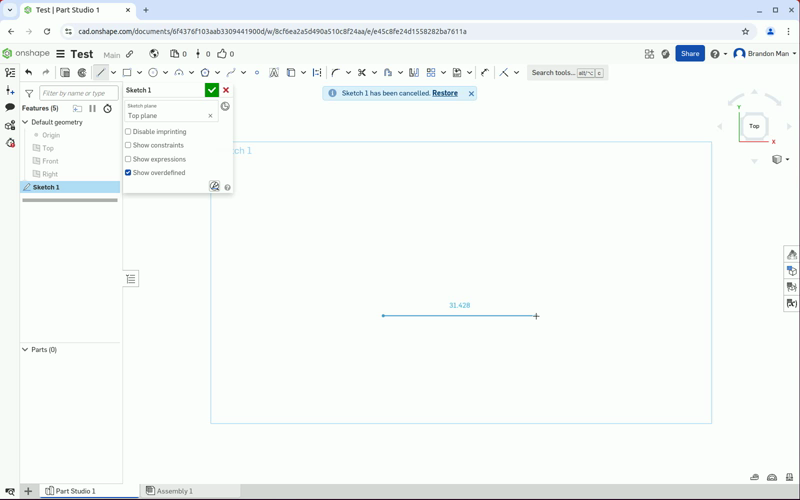
click(536, 315)
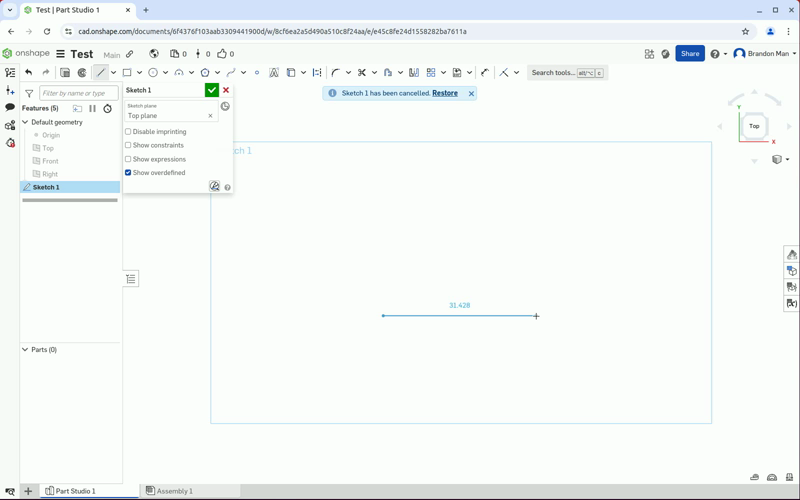
key_up(shift)
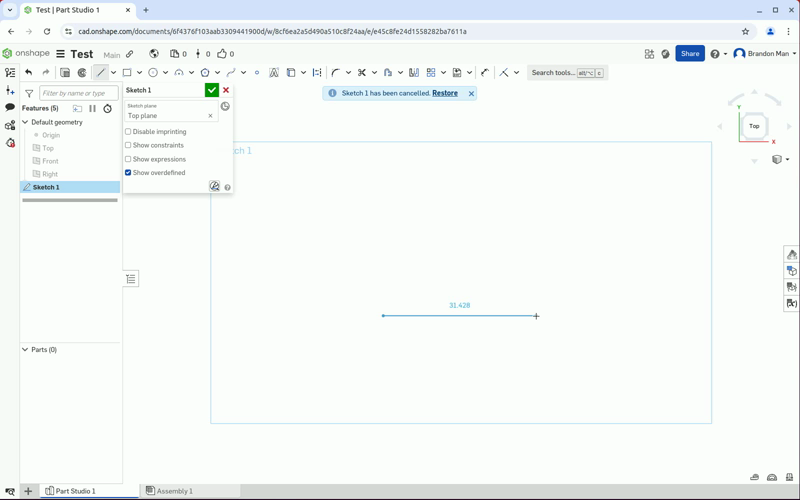
key_down(shift)
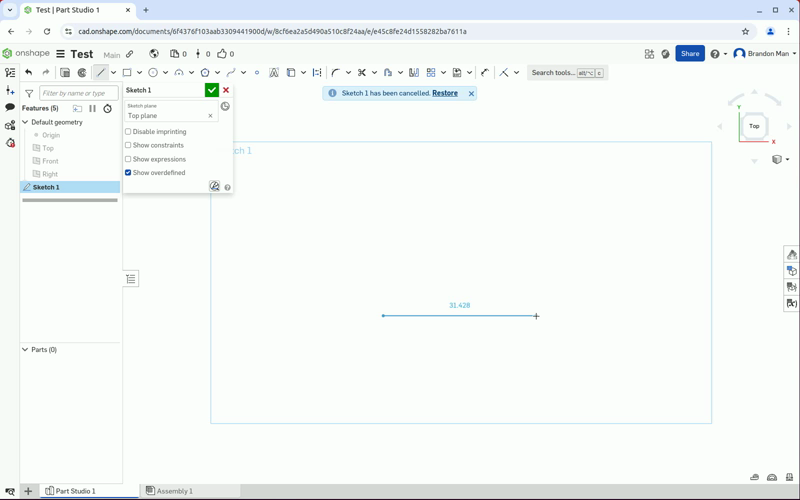
mouse_move(536, 249)
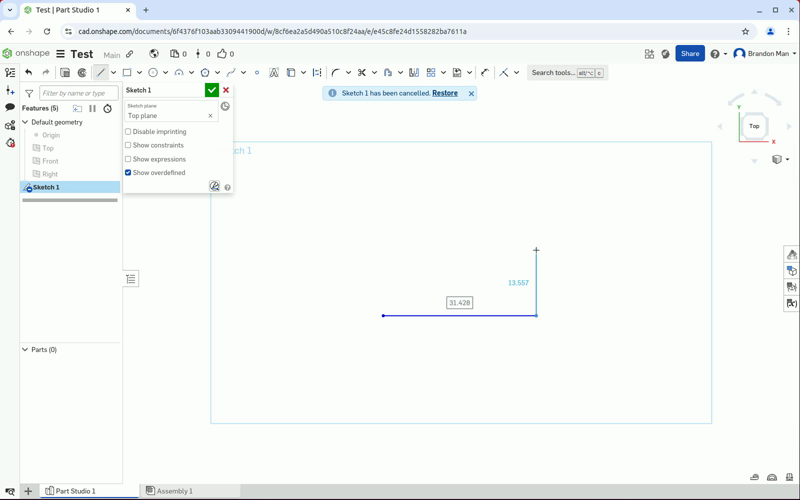
click(536, 249)
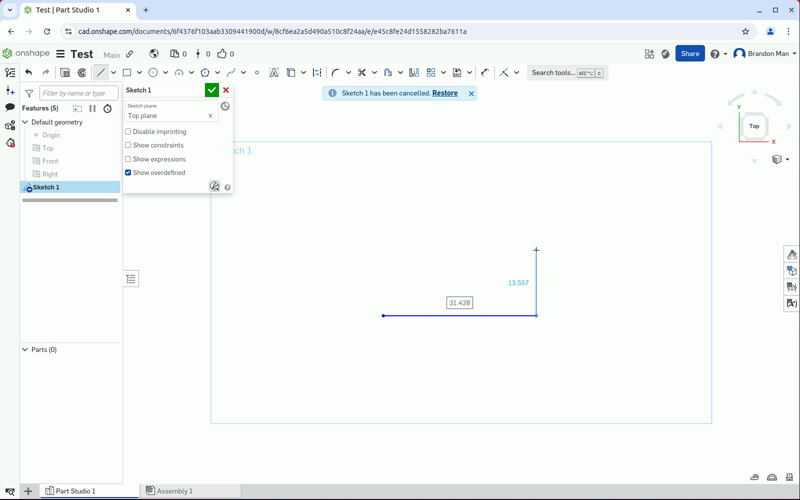
key_up(shift)
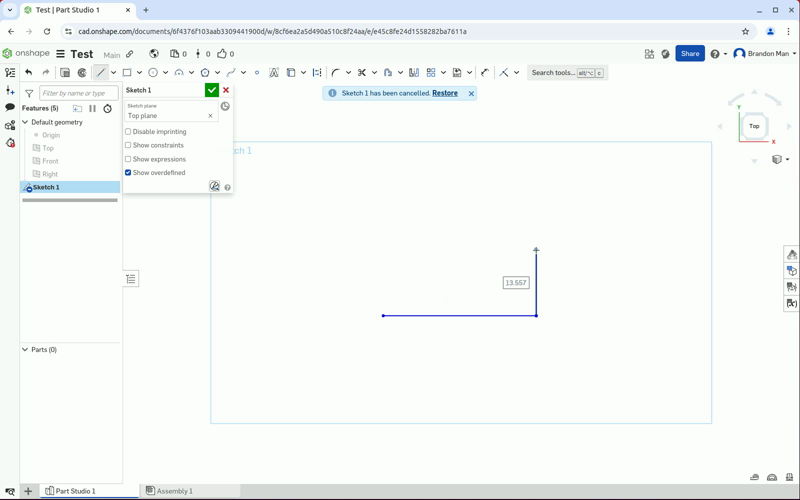
key_down(shift)
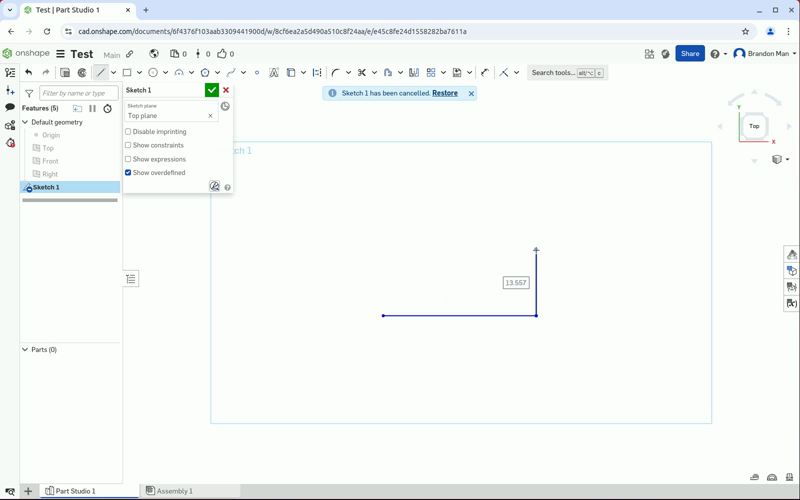
mouse_move(383, 249)
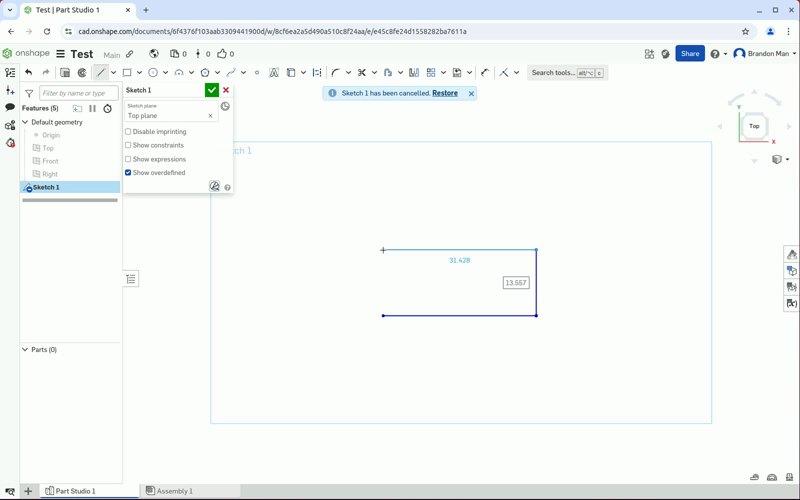
click(383, 249)
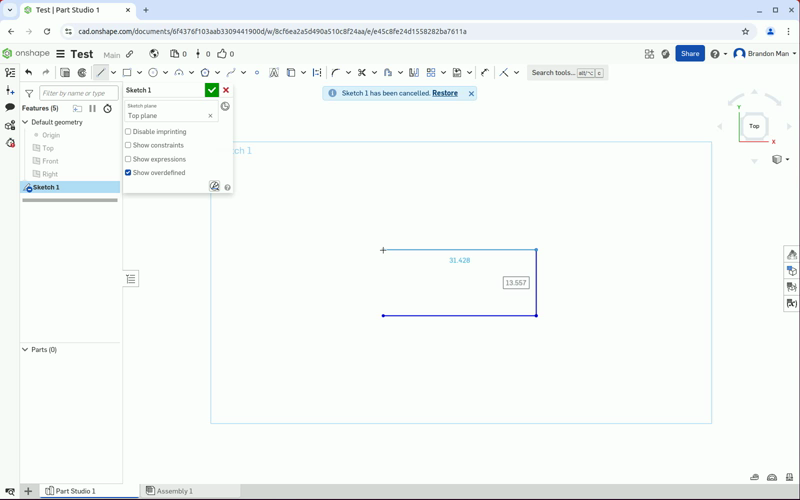
key_up(shift)
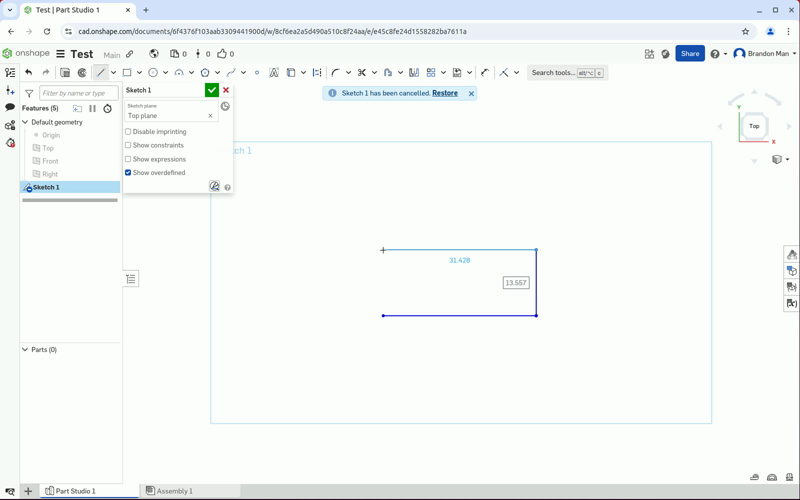
key_down(shift)
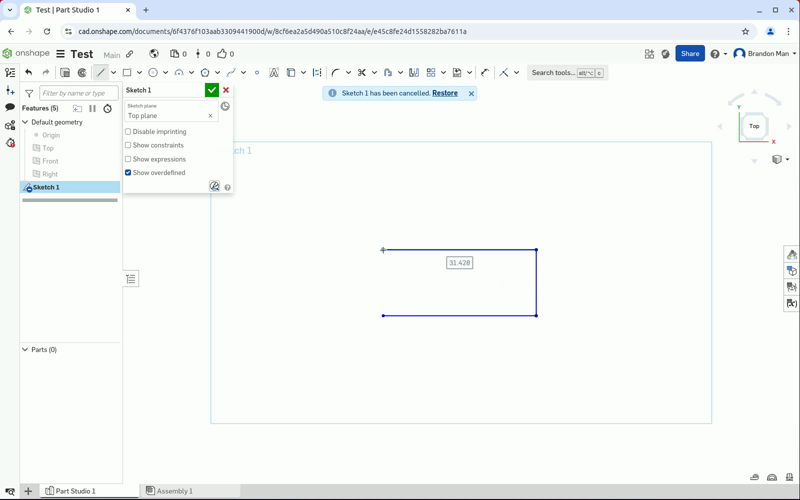
mouse_move(383, 315)
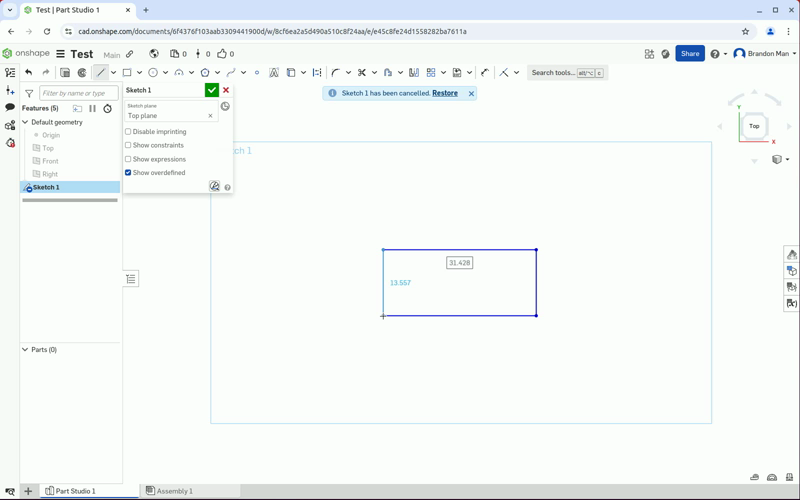
key_up(shift)
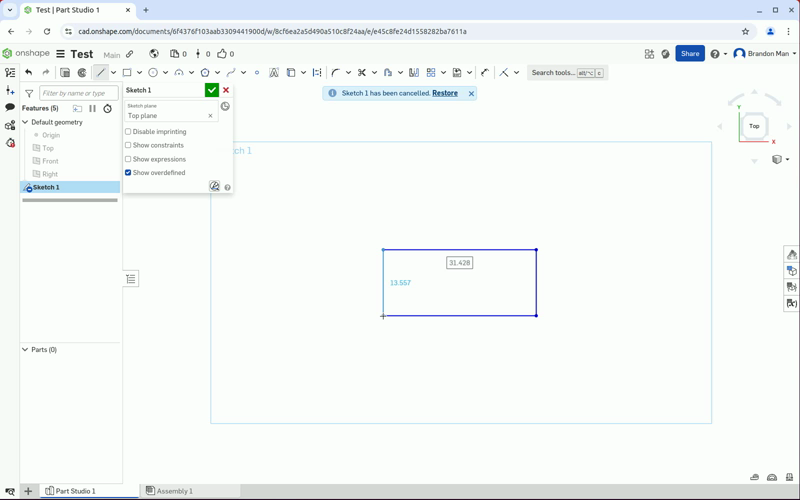
click(383, 315)
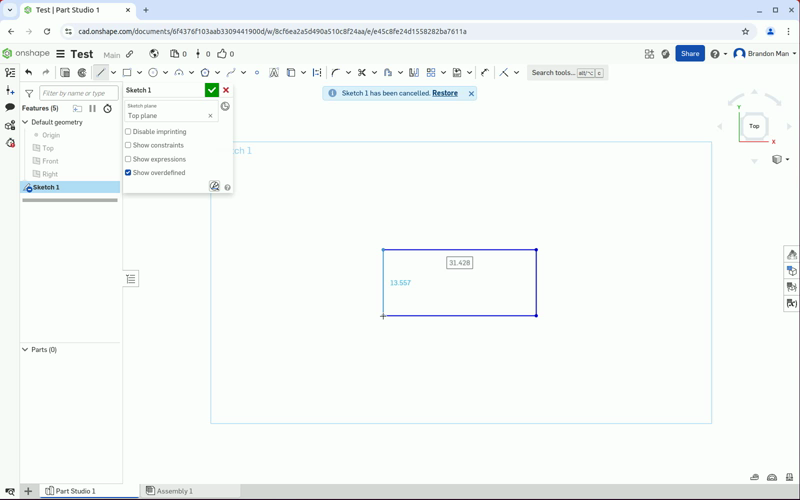
key(esc)
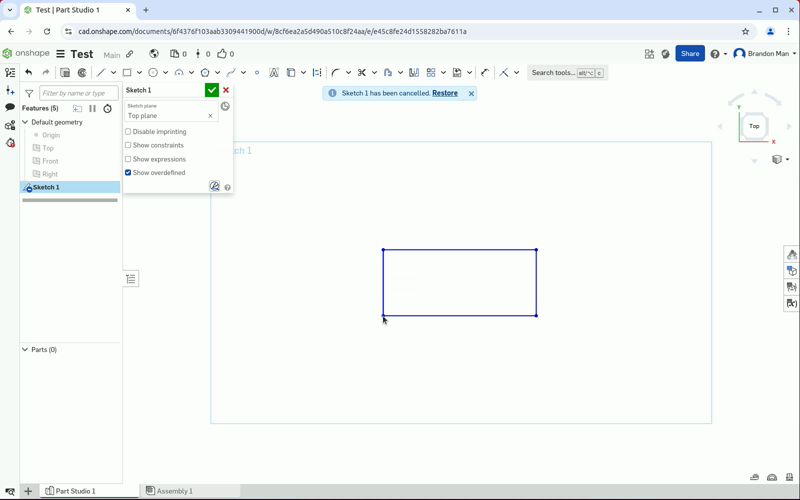
key(l)
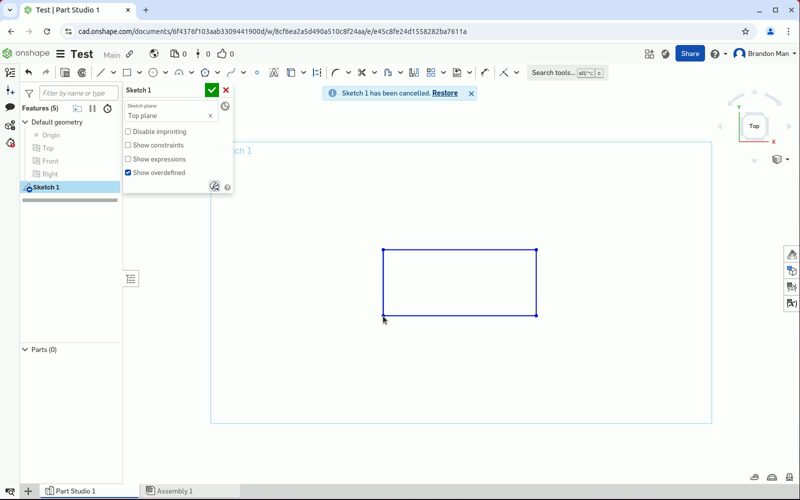
key_down(shift)
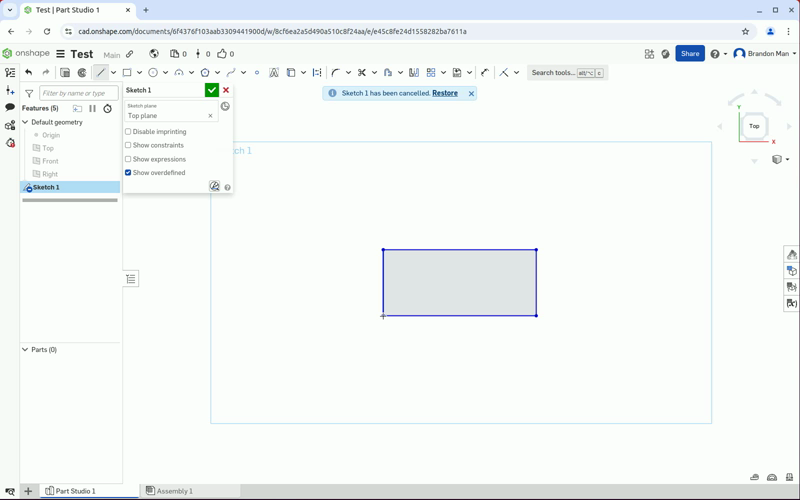
mouse_move(407, 286)
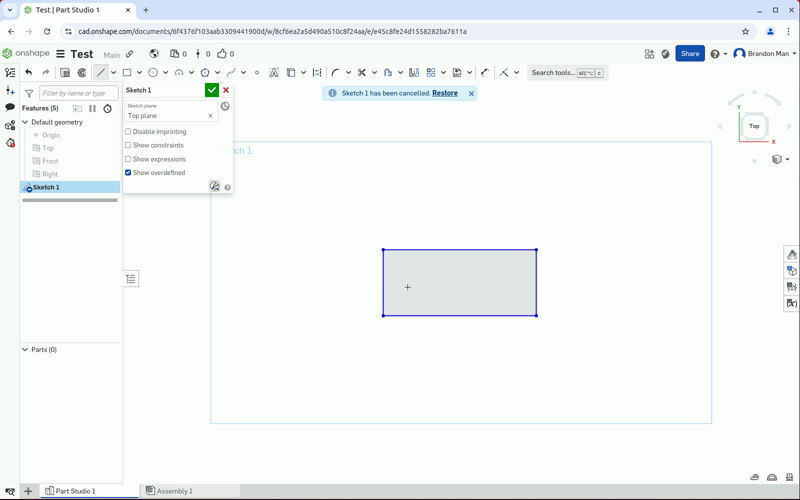
click(407, 286)
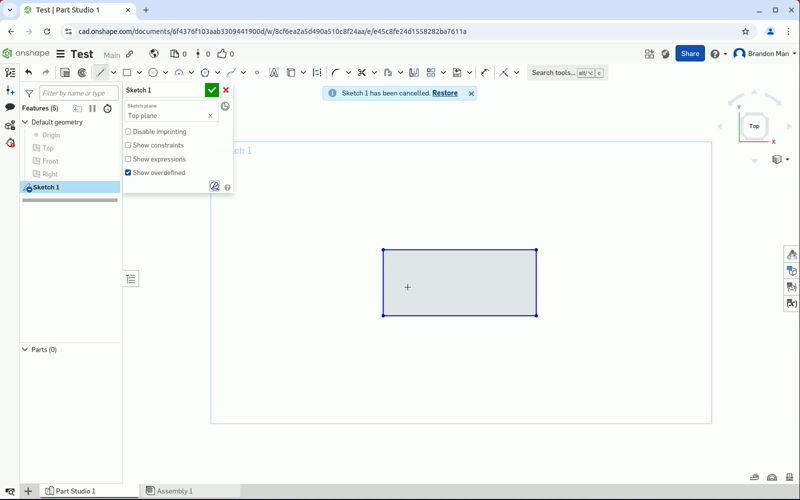
key_up(shift)
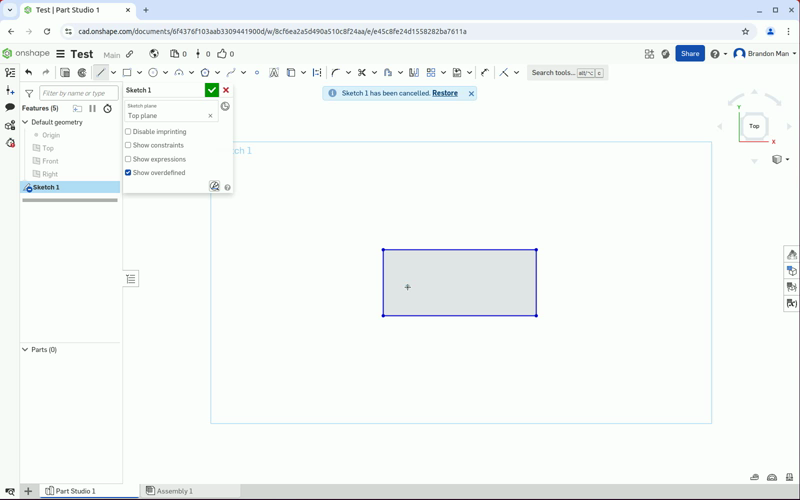
key_down(shift)
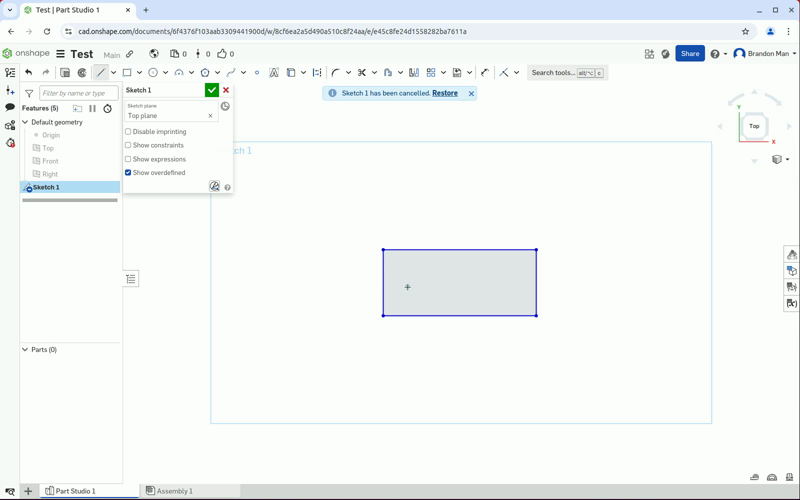
mouse_move(512, 286)
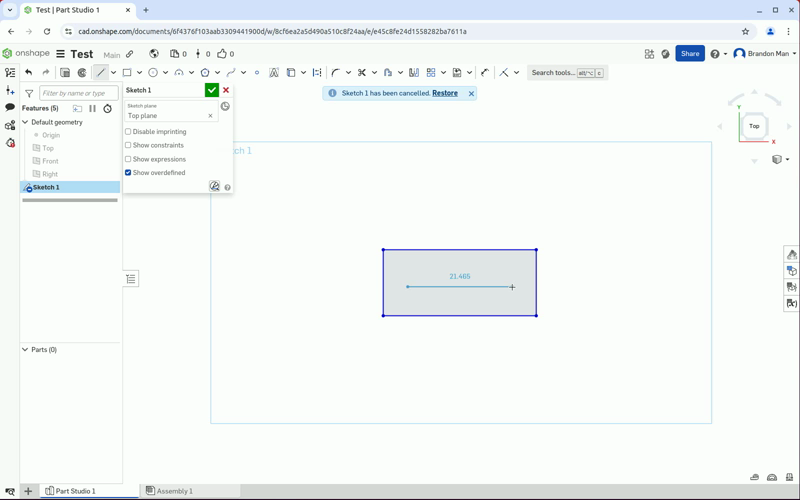
click(512, 286)
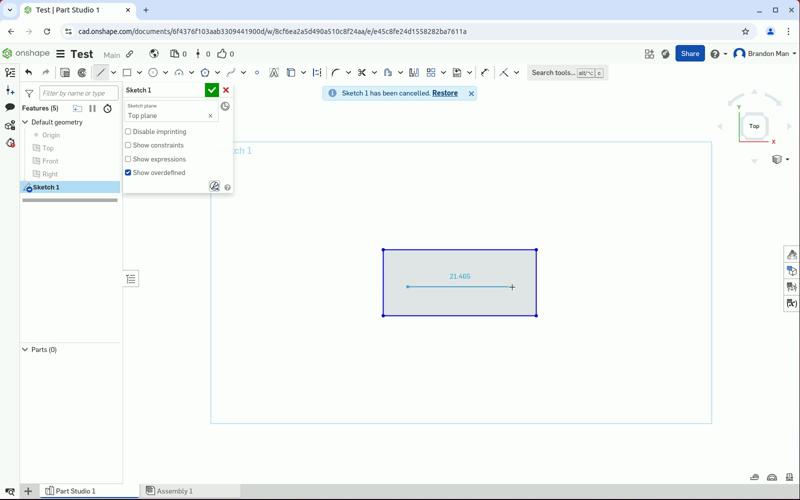
key_up(shift)
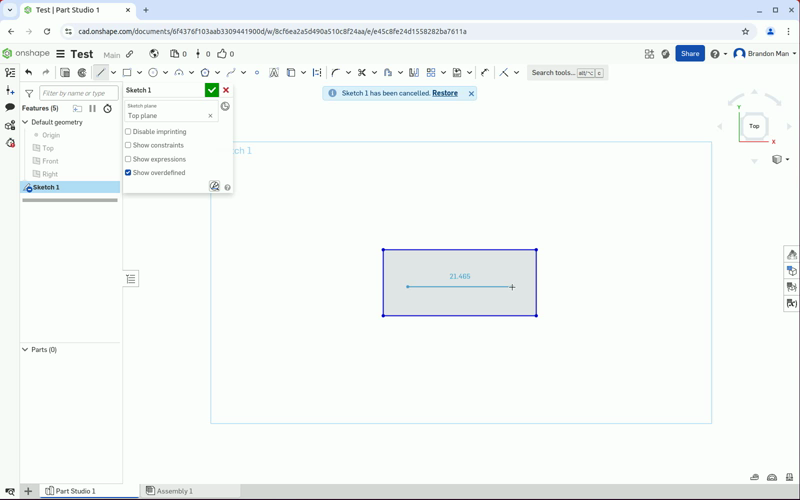
key_down(shift)
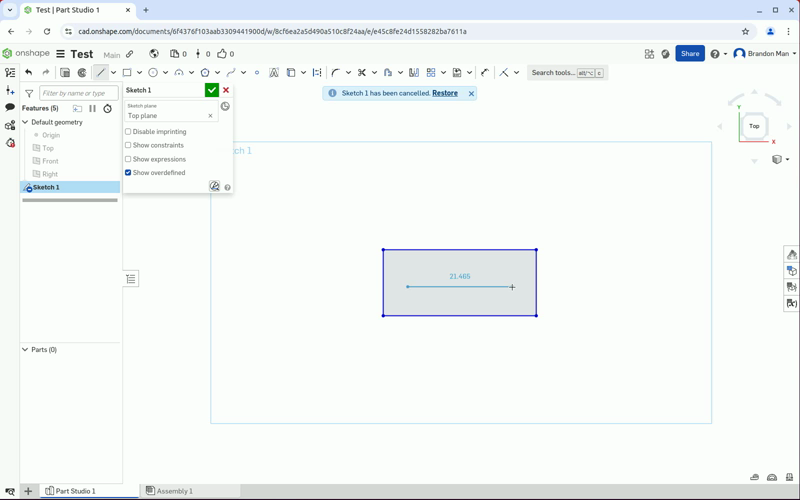
mouse_move(542, 286)
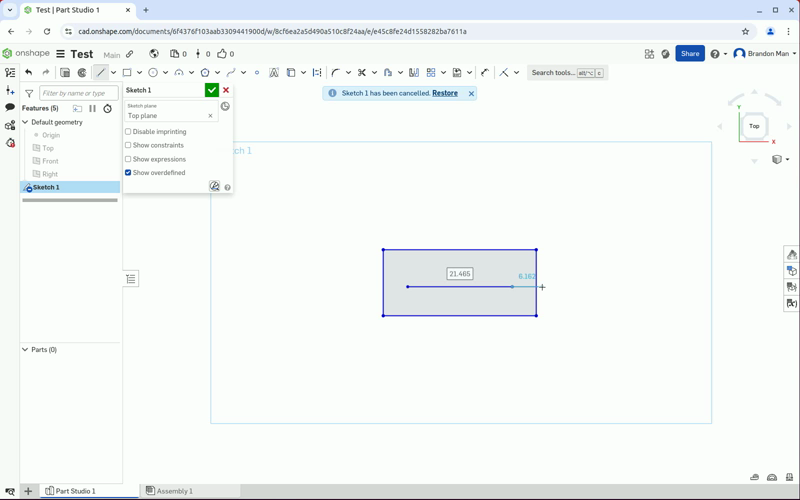
mouse_move(512, 278)
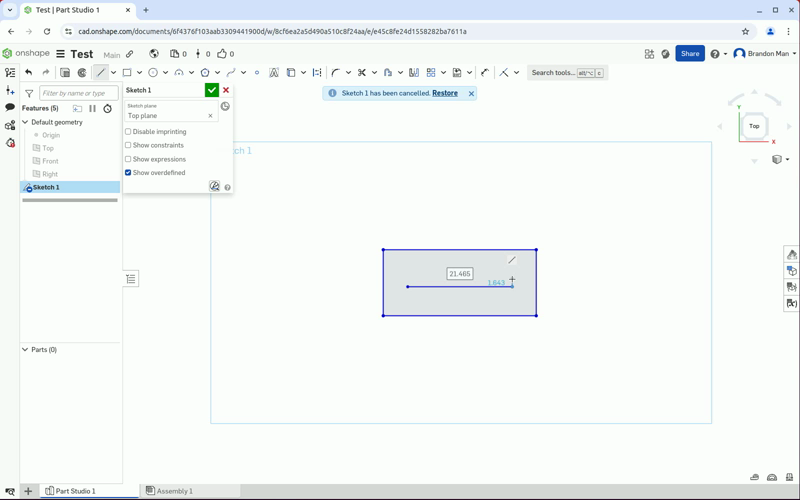
click(512, 278)
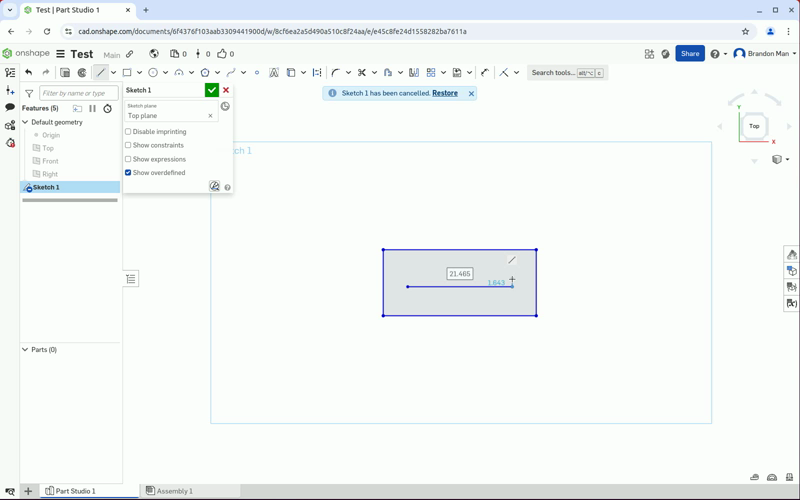
key_up(shift)
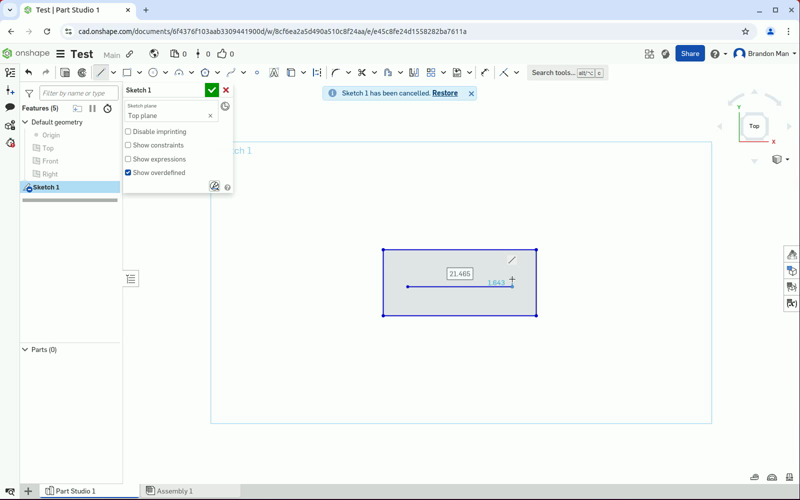
key_down(shift)
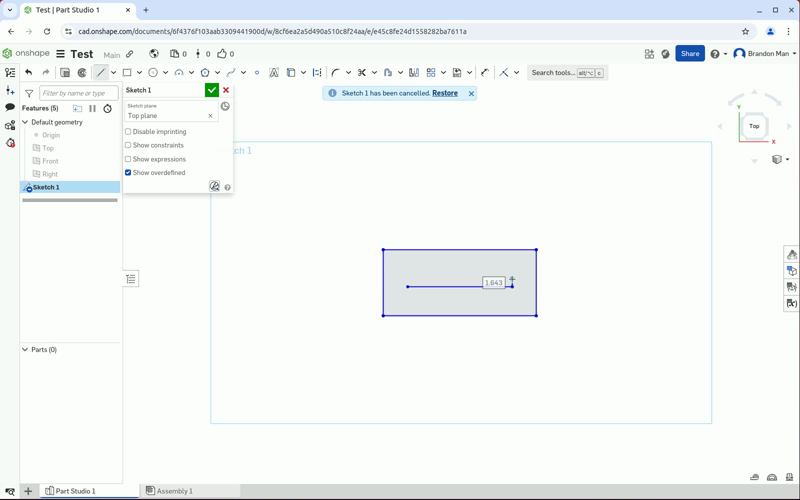
mouse_move(407, 278)
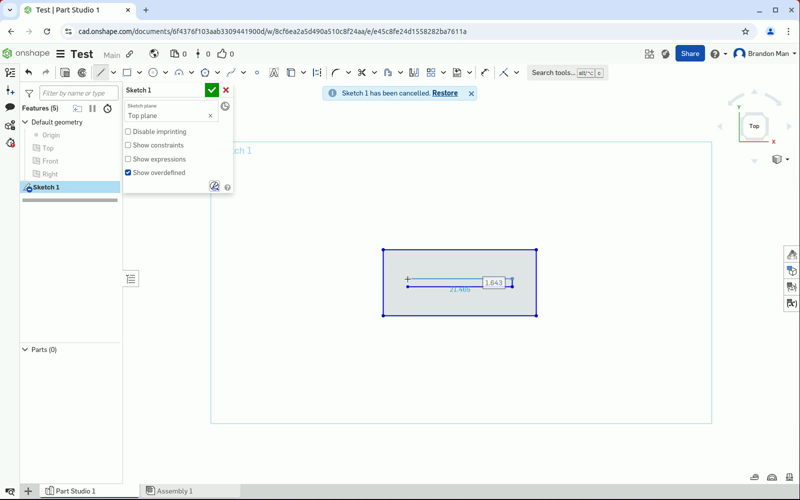
click(407, 278)
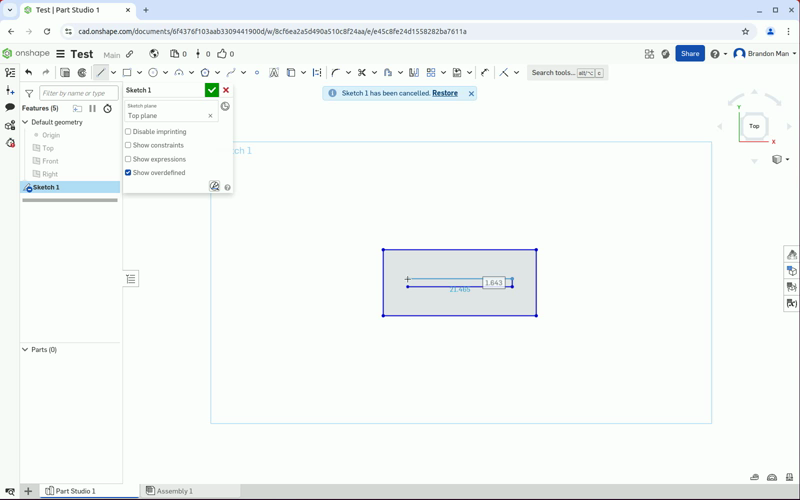
key_up(shift)
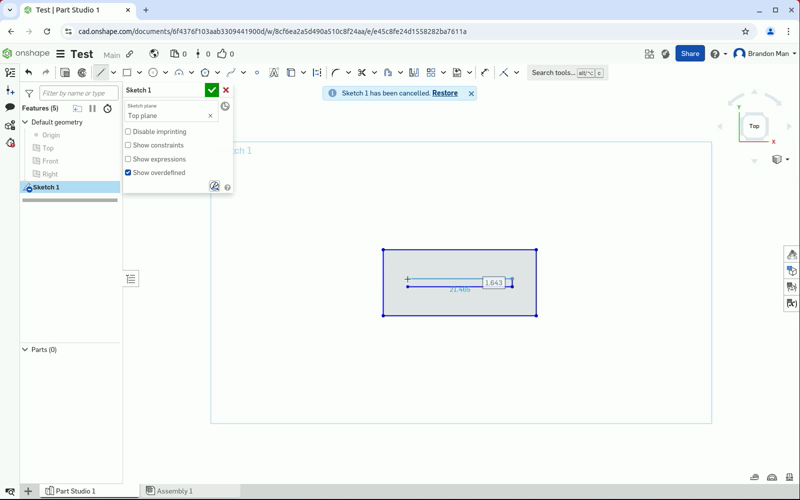
mouse_move(437, 278)
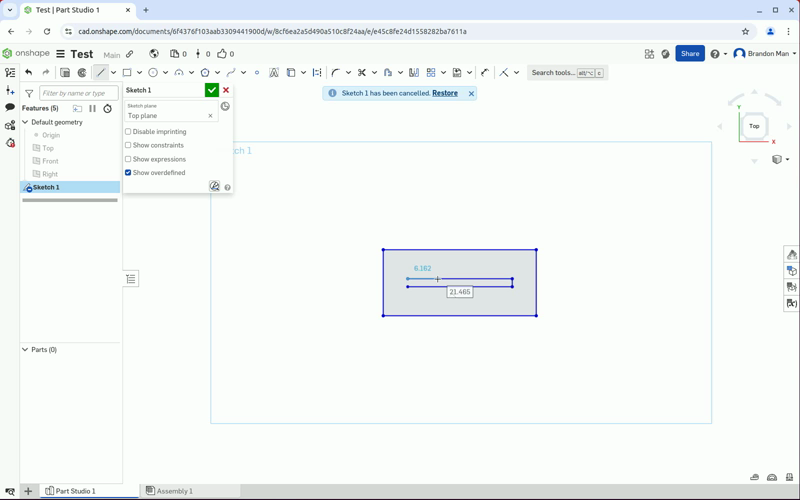
key_down(shift)
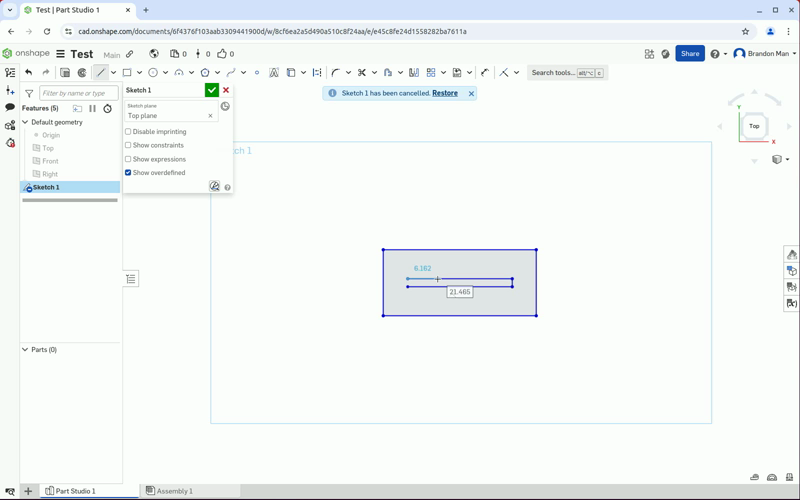
mouse_move(407, 286)
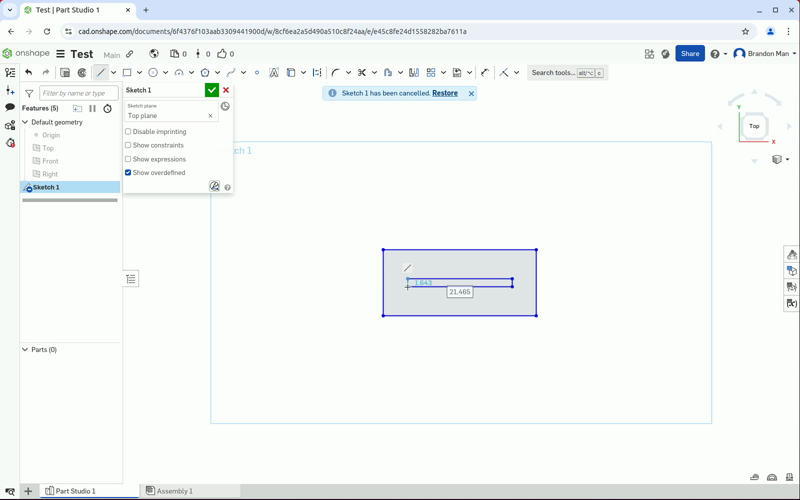
key_up(shift)
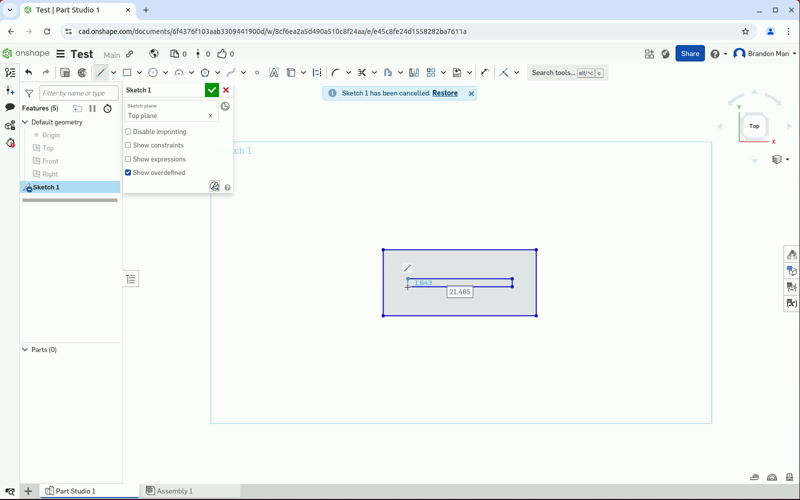
click(407, 286)
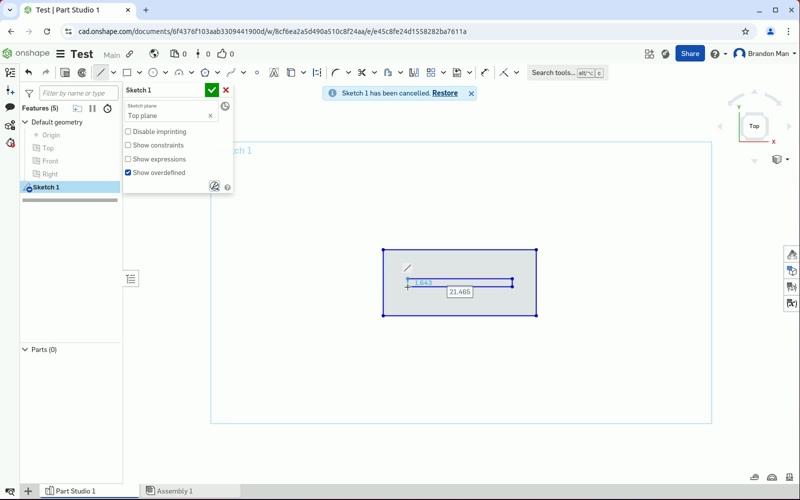
key(esc)
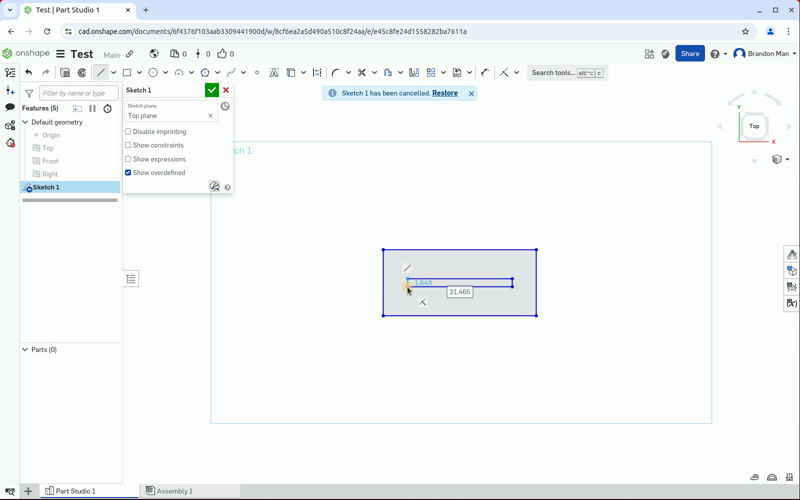
mouse_move(414, 258)
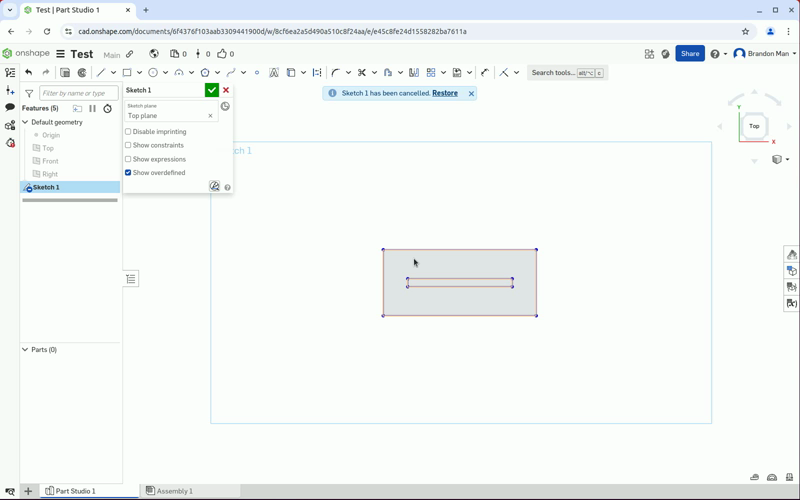
click(414, 258)
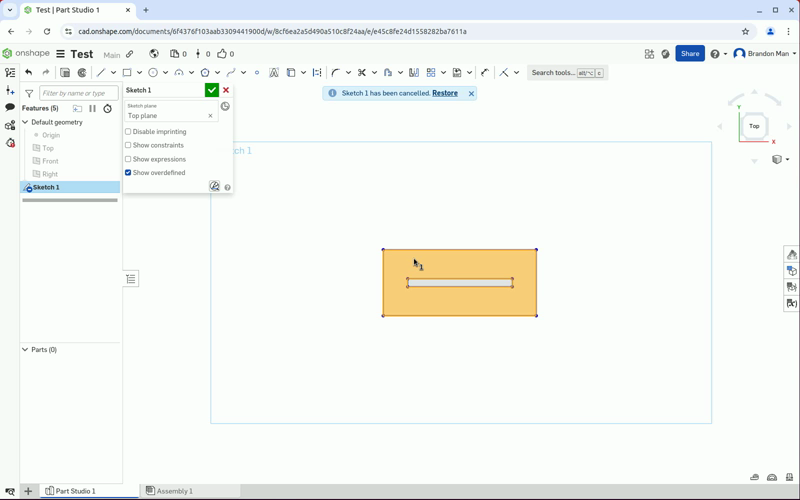
mouse_move(73, 352)
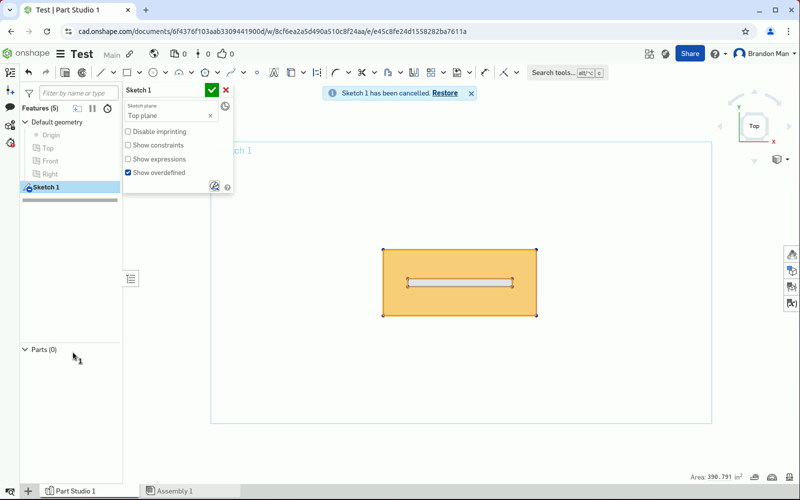
key(shift+y)
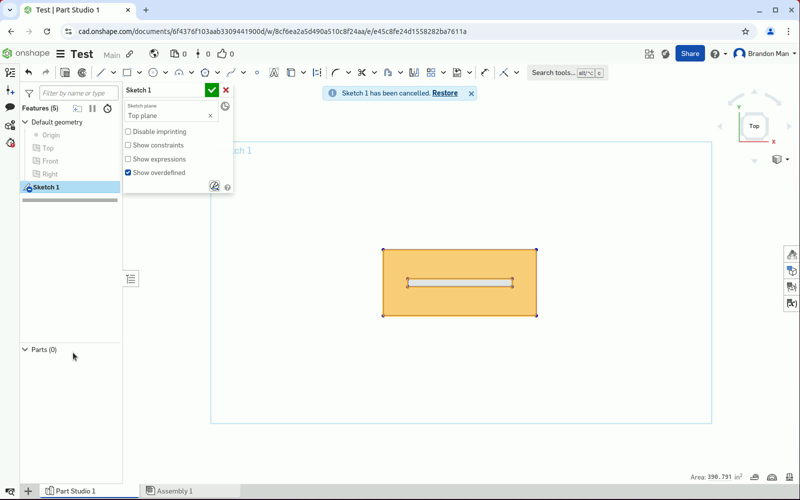
key(shift+e)
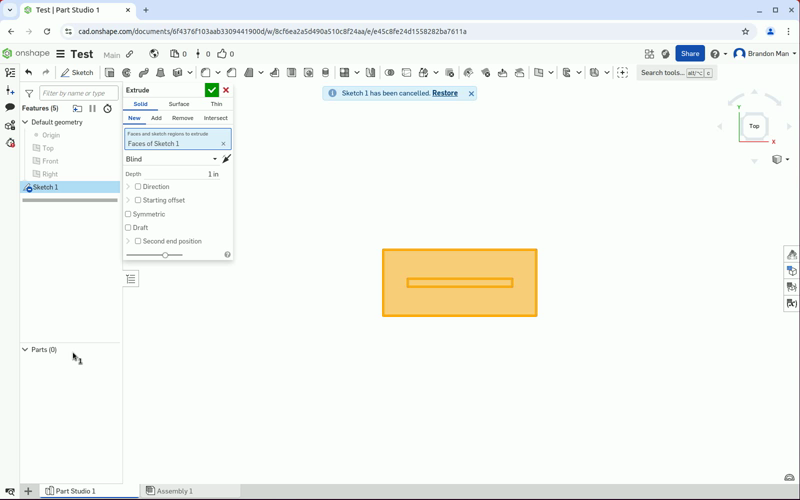
mouse_move(143, 106)
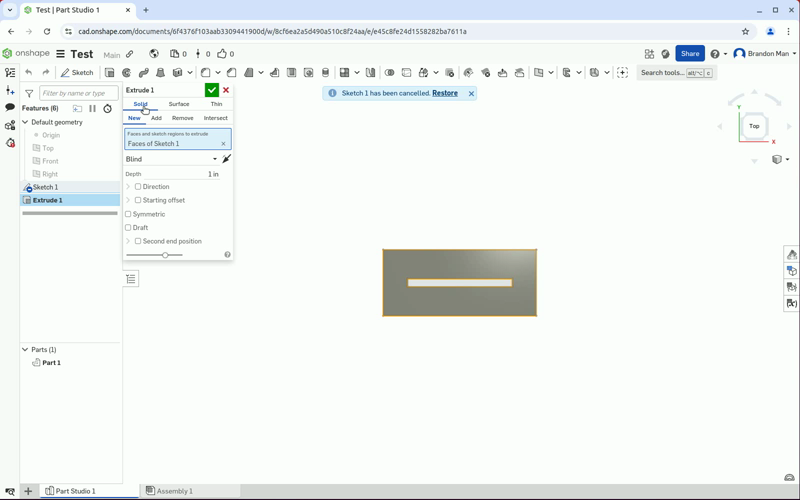
click(143, 106)
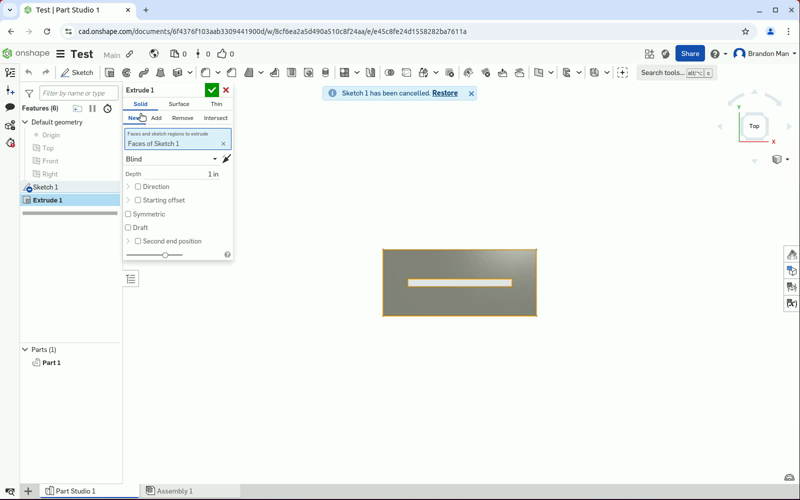
mouse_move(137, 120)
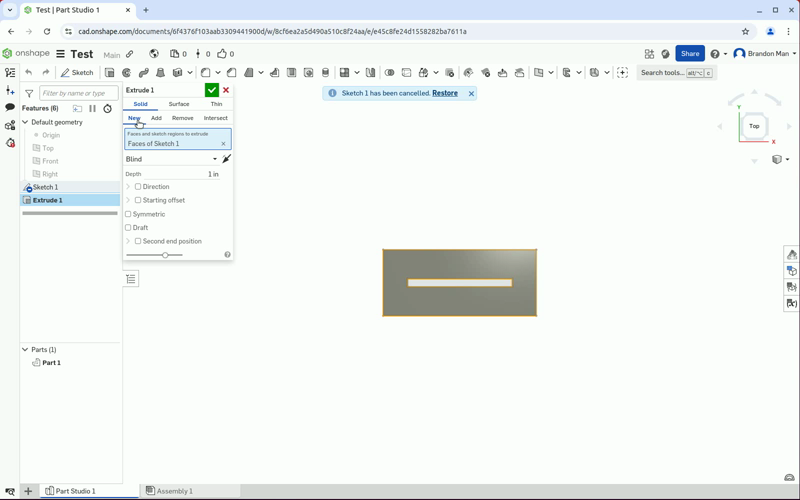
click(137, 120)
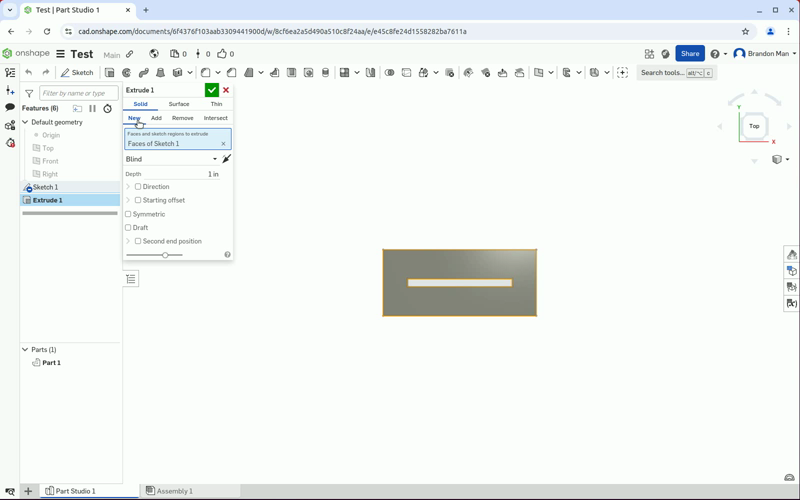
key(tab, 4)
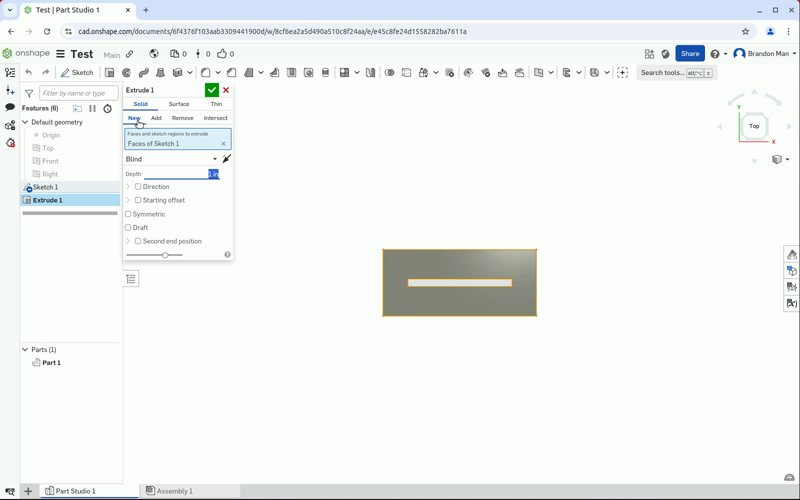
text(1.444)
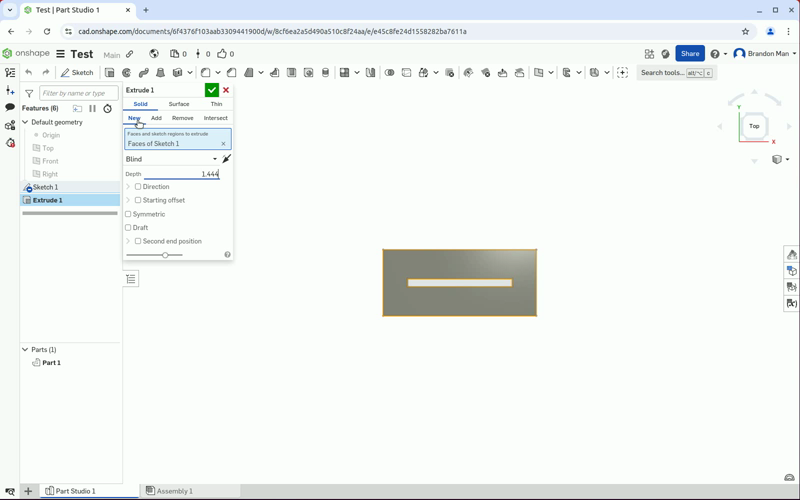
key(enter)
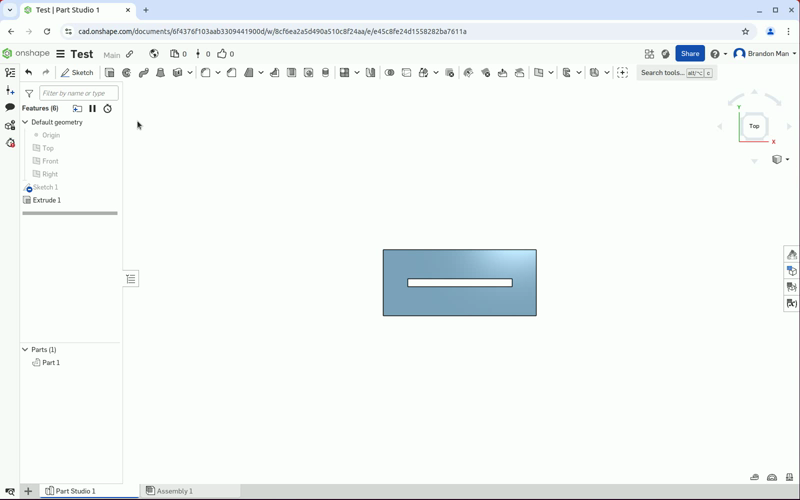
key(shift+h)
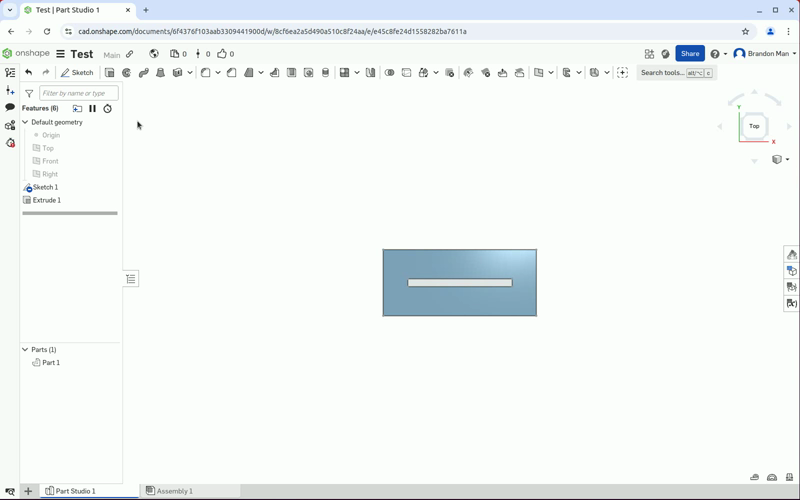
key(shift+h)
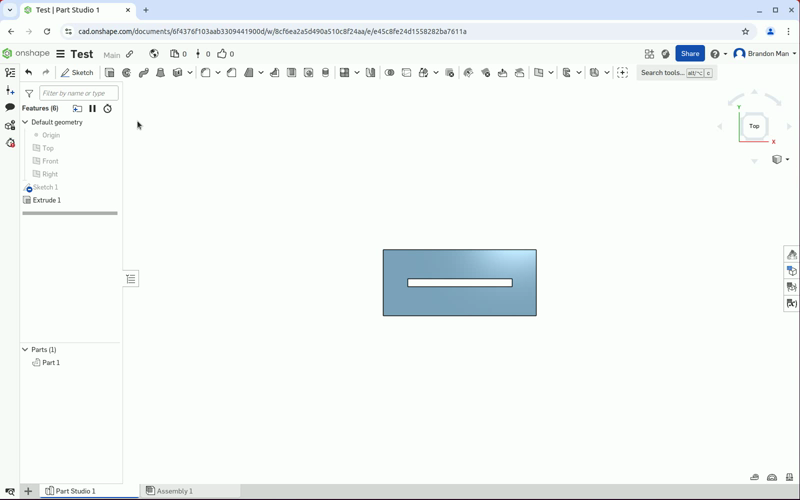
mouse_move(73, 189)
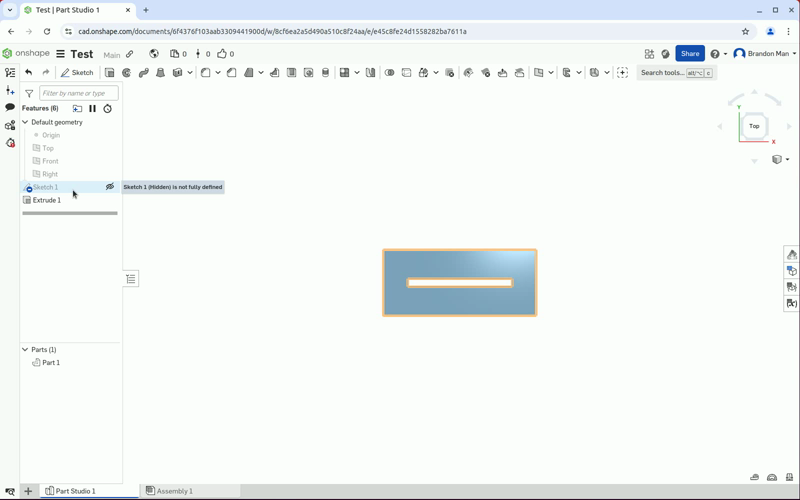
click(73, 189)
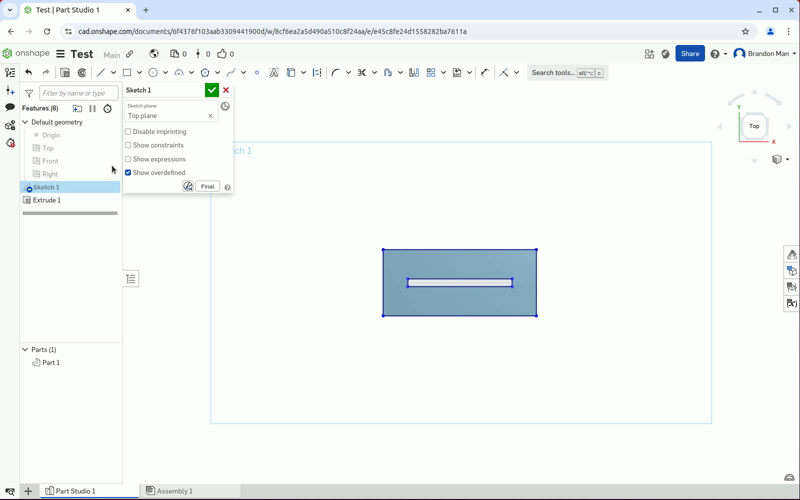
mouse_move(229, 92)
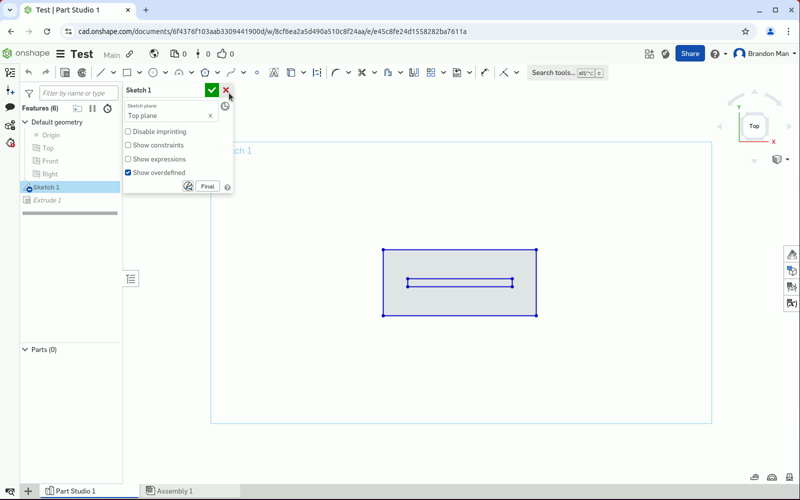
click(229, 92)
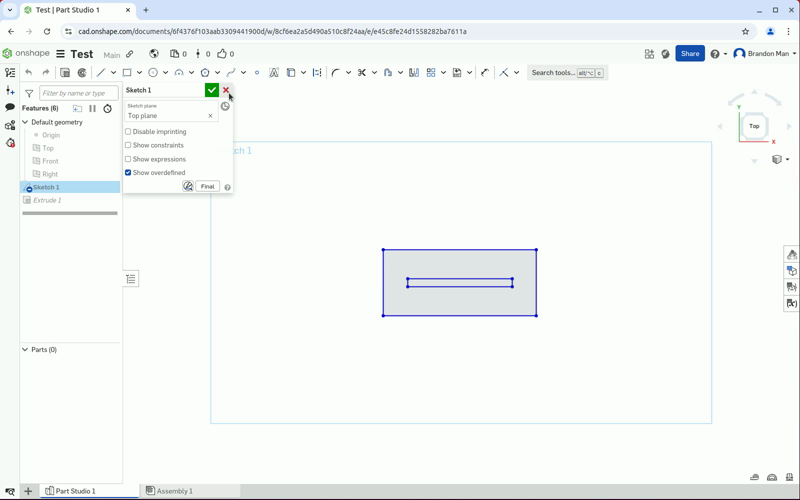
key(shift+s)
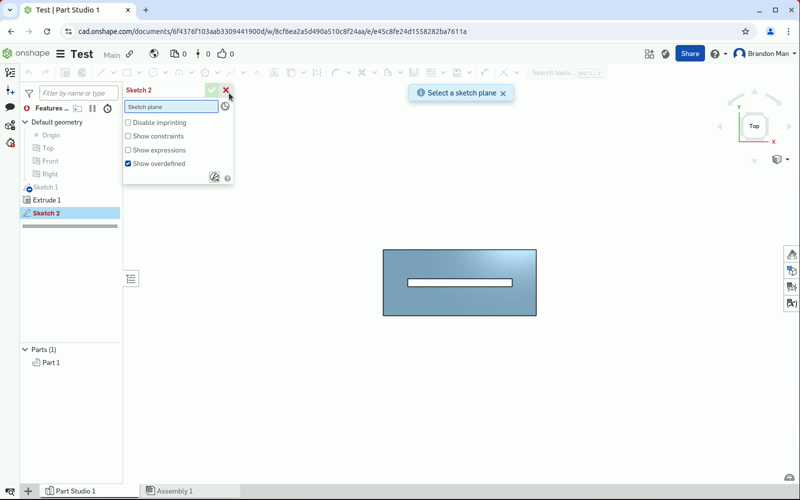
mouse_move(73, 150)
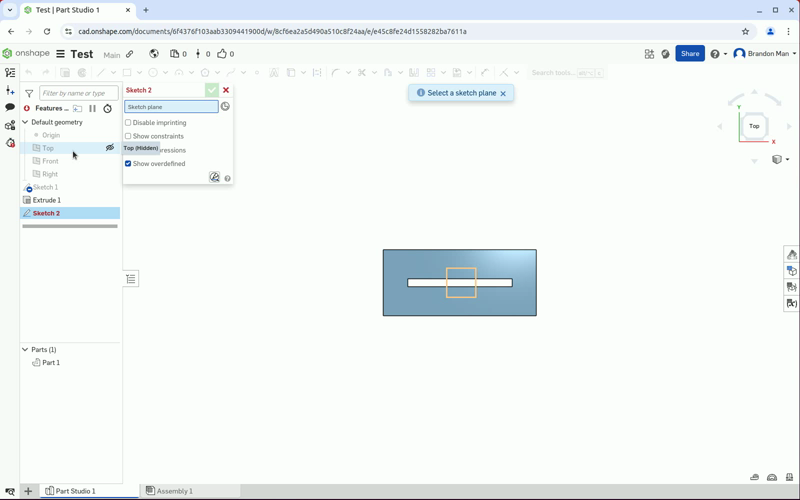
click(73, 150)
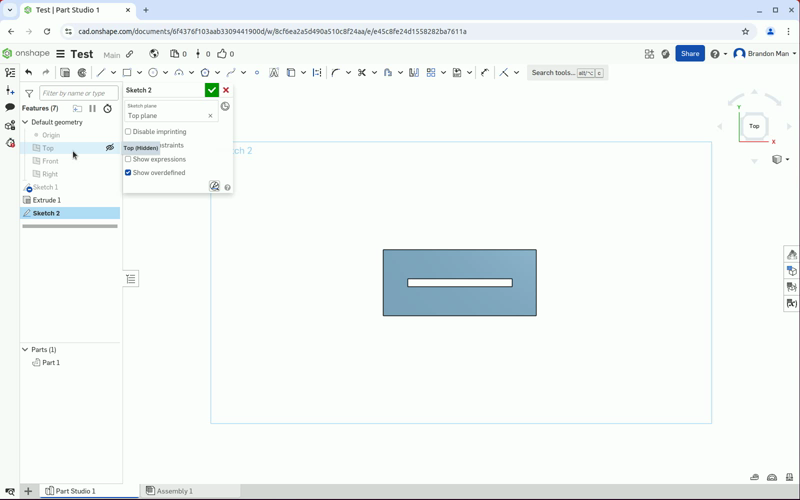
mouse_move(73, 352)
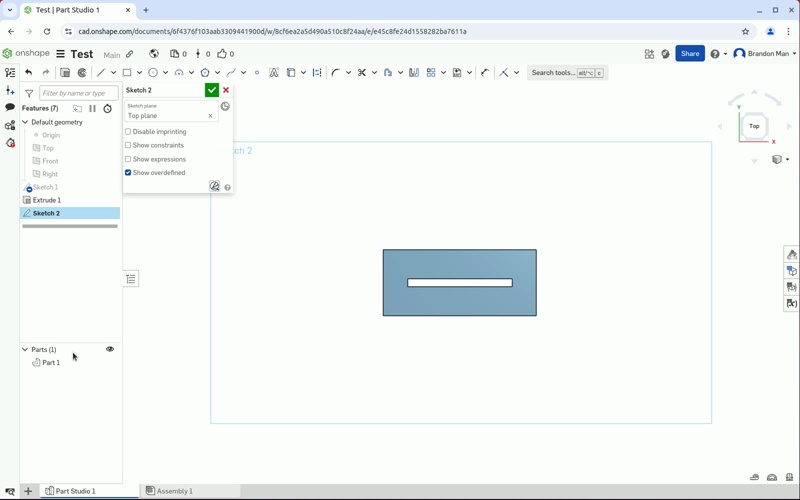
key(y)
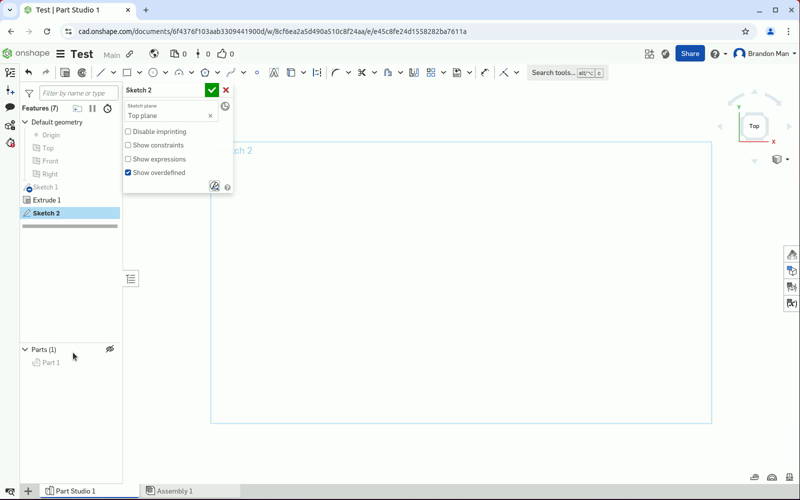
key(l)
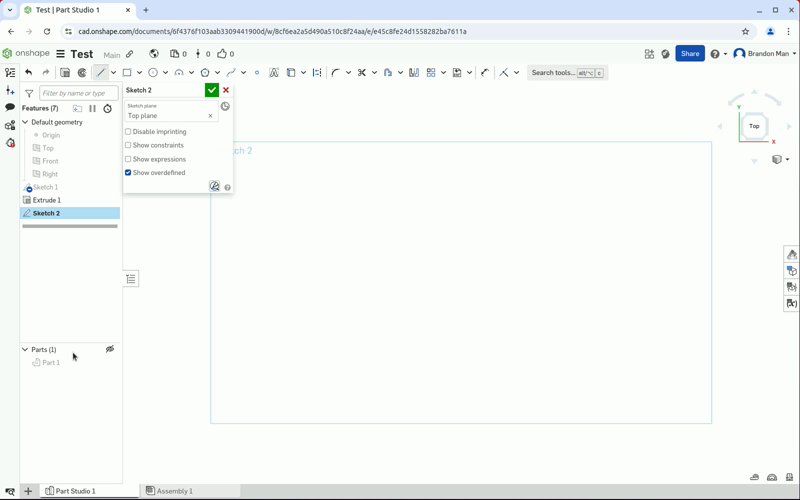
key_down(shift)
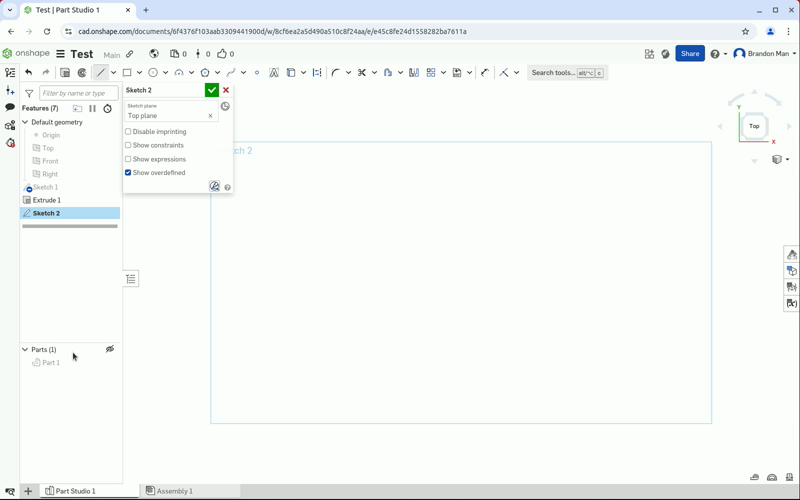
mouse_move(348, 315)
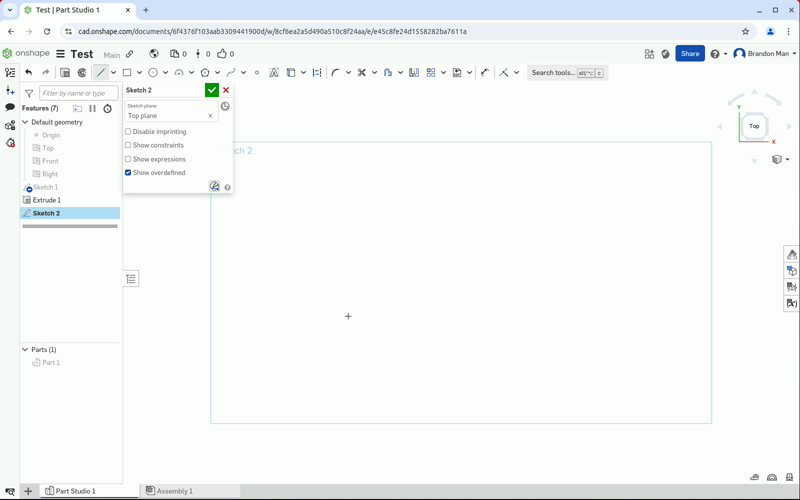
click(348, 315)
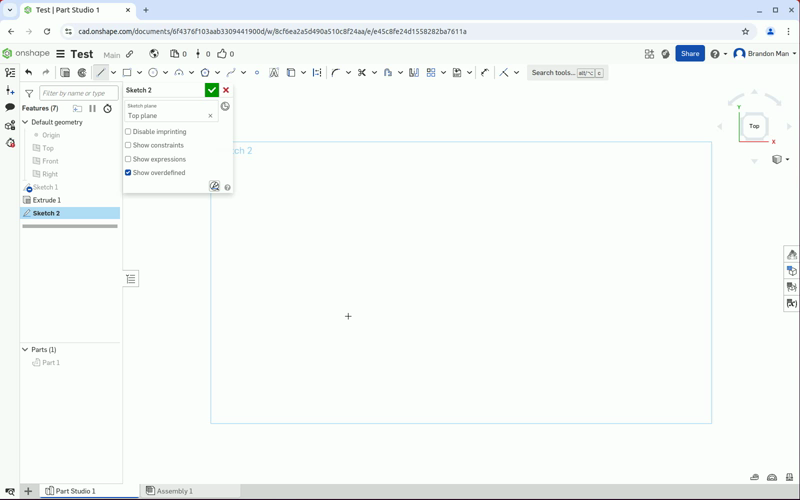
key_up(shift)
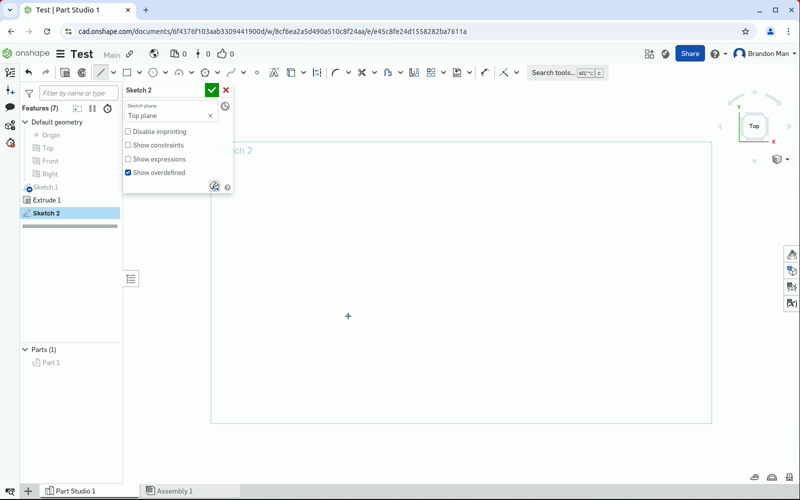
key_down(shift)
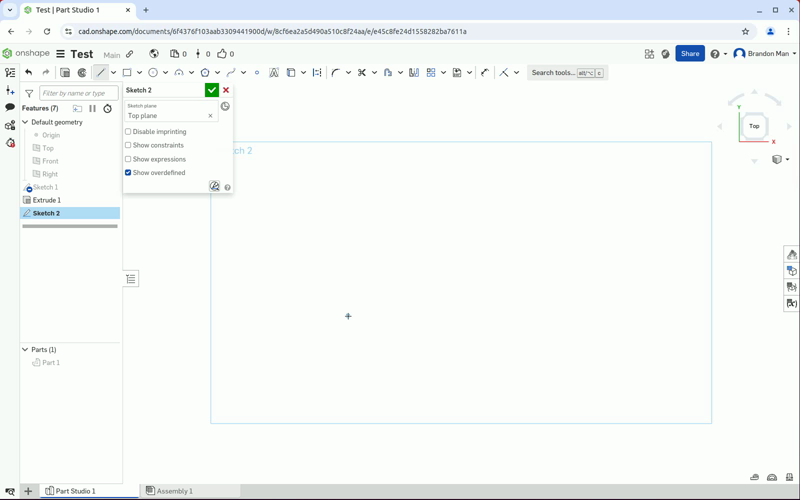
mouse_move(378, 315)
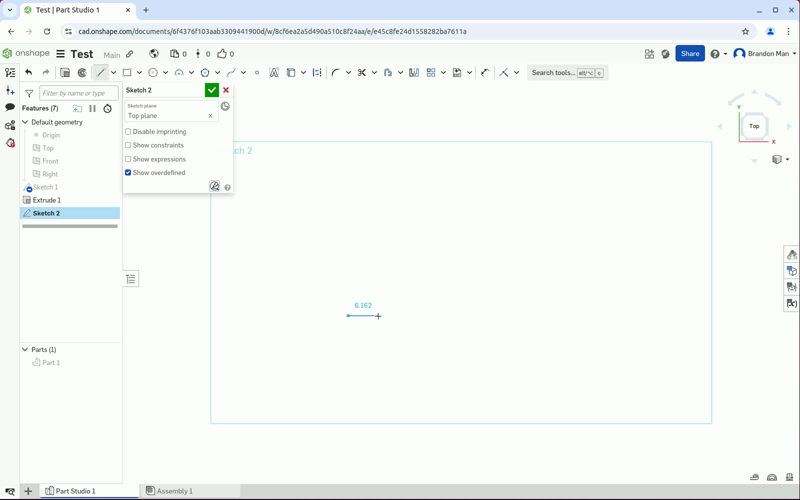
mouse_move(384, 315)
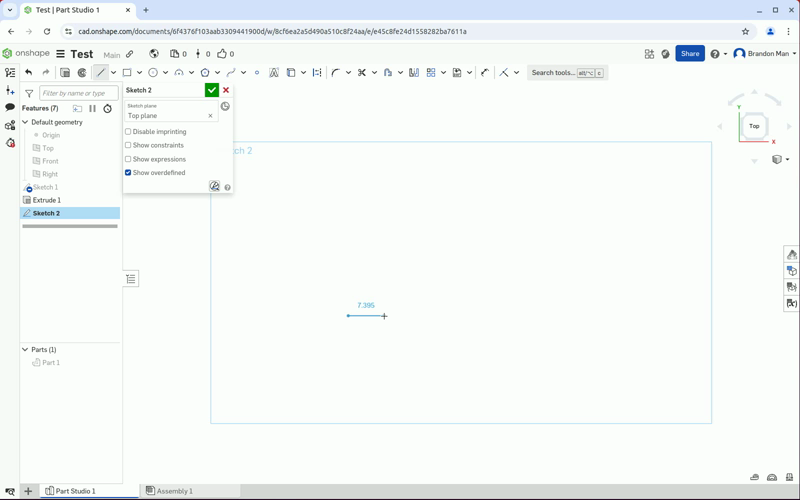
click(384, 315)
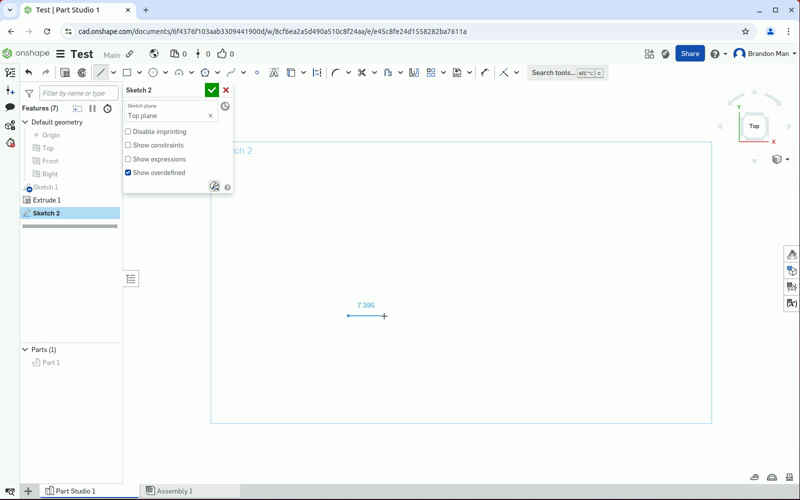
key_up(shift)
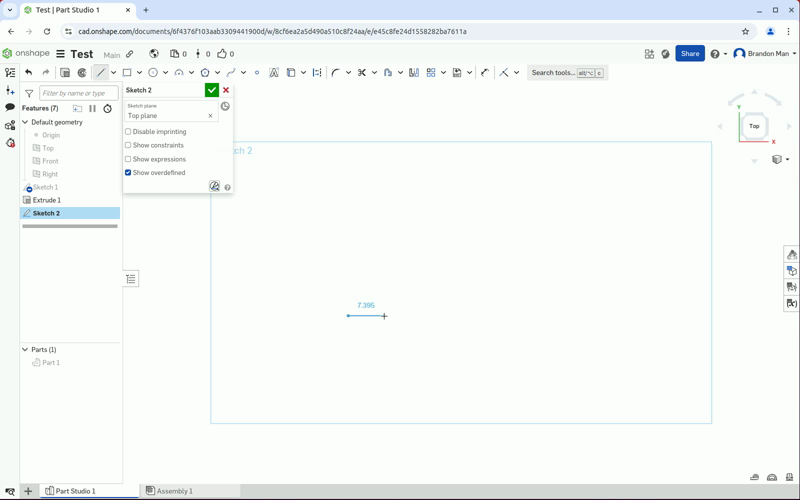
key_down(shift)
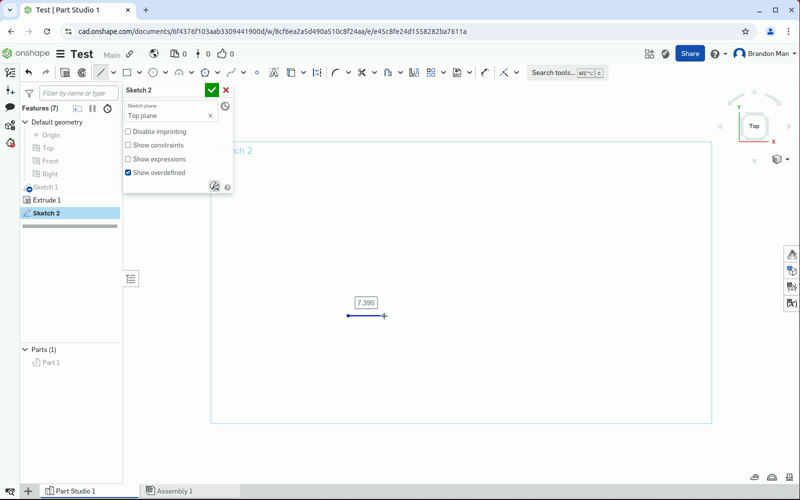
mouse_move(384, 248)
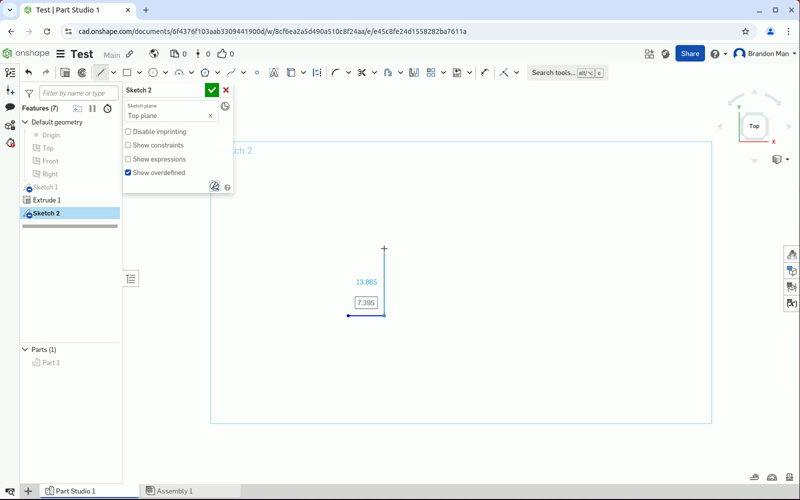
click(384, 248)
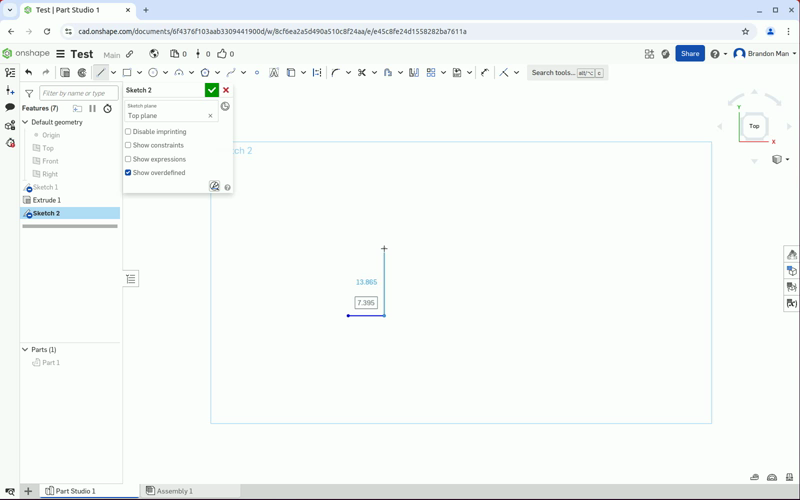
key_up(shift)
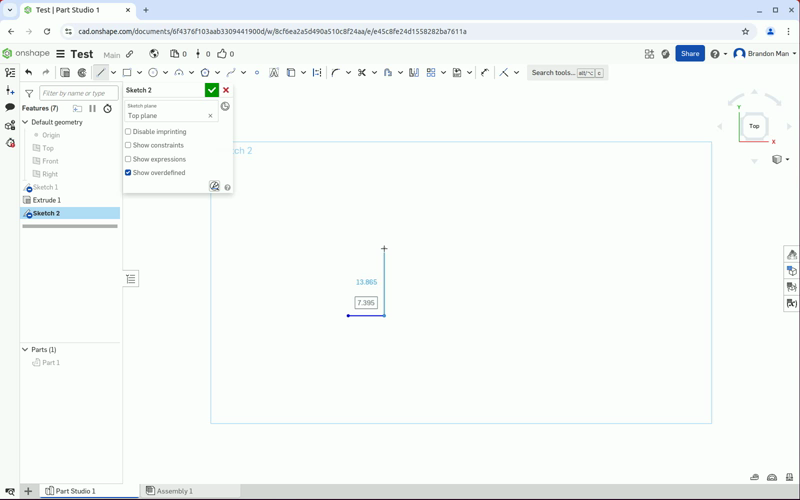
key_down(shift)
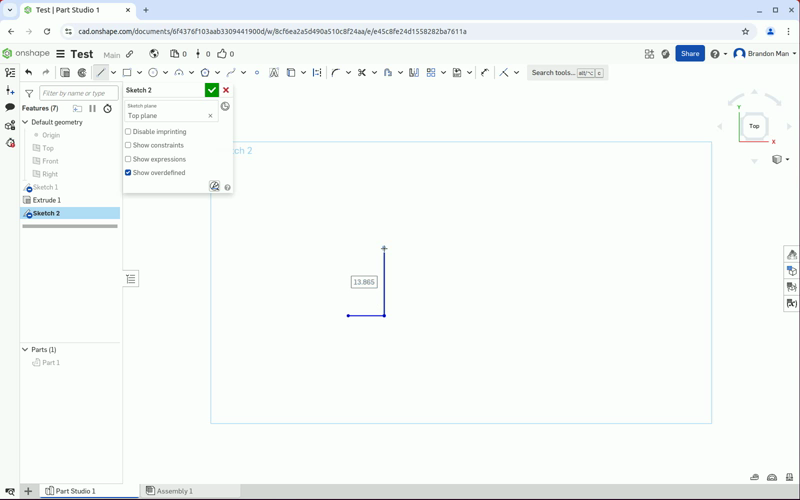
mouse_move(414, 248)
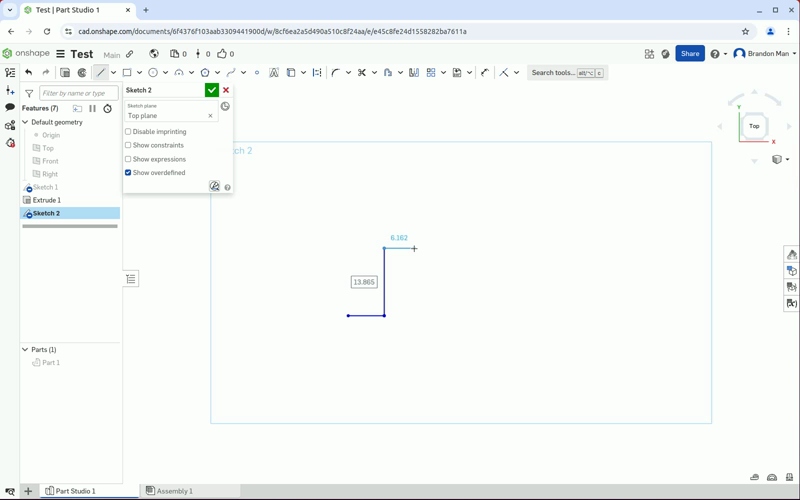
mouse_move(348, 248)
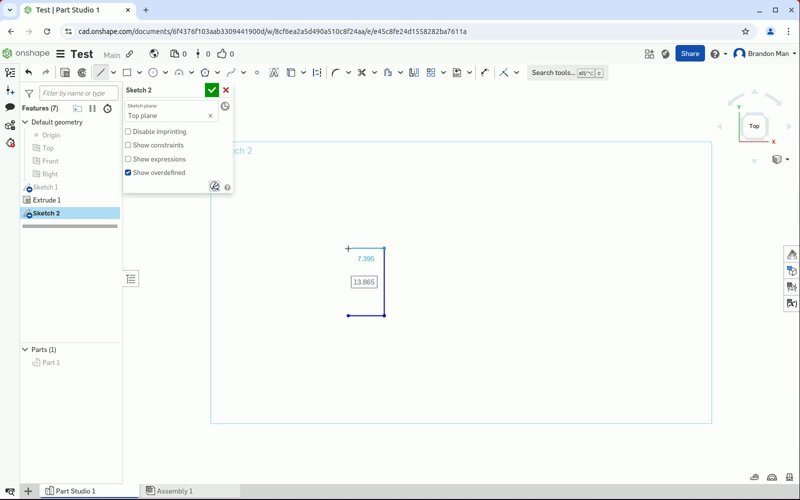
click(348, 248)
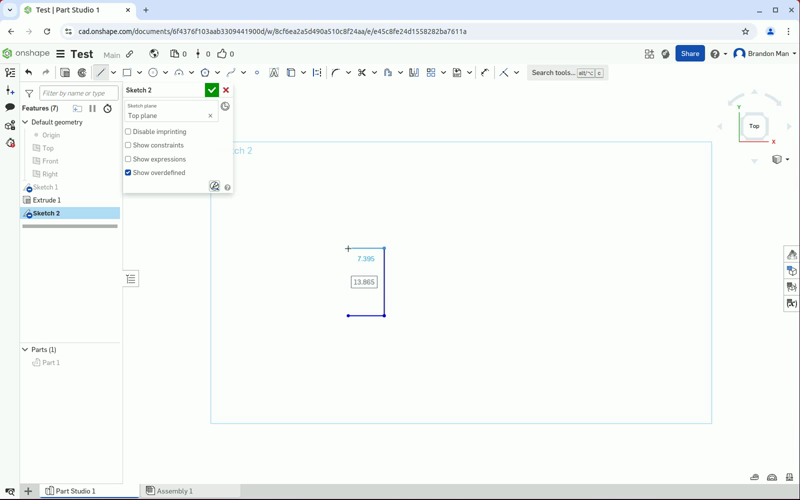
key_up(shift)
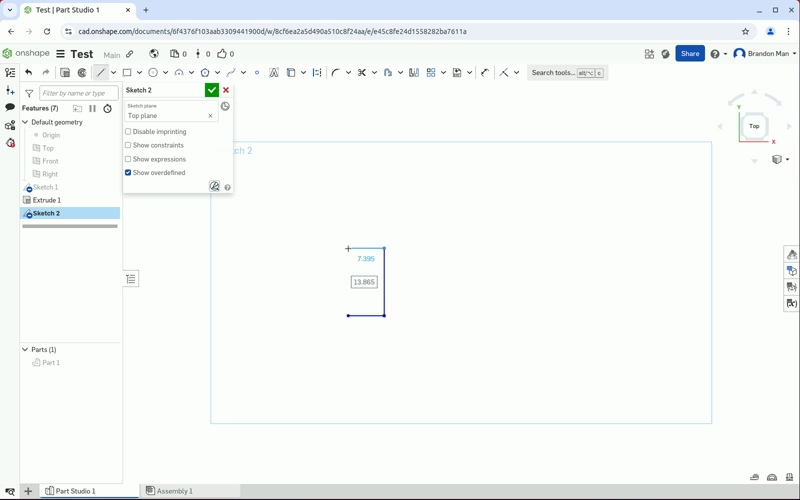
key_down(shift)
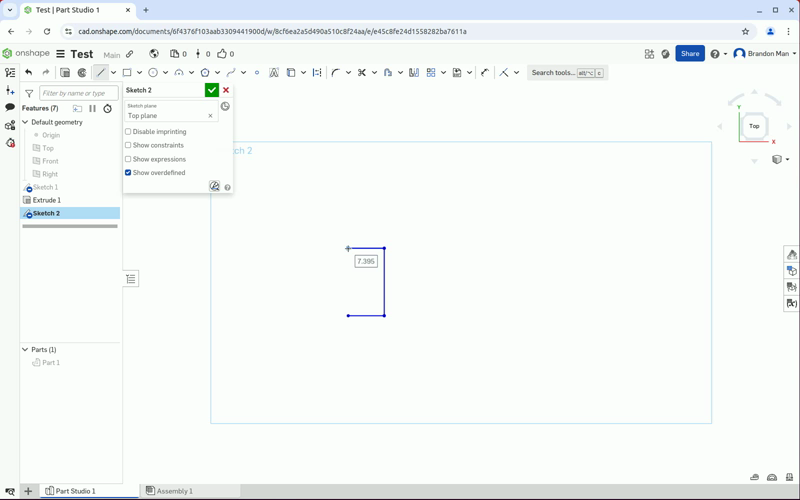
mouse_move(348, 315)
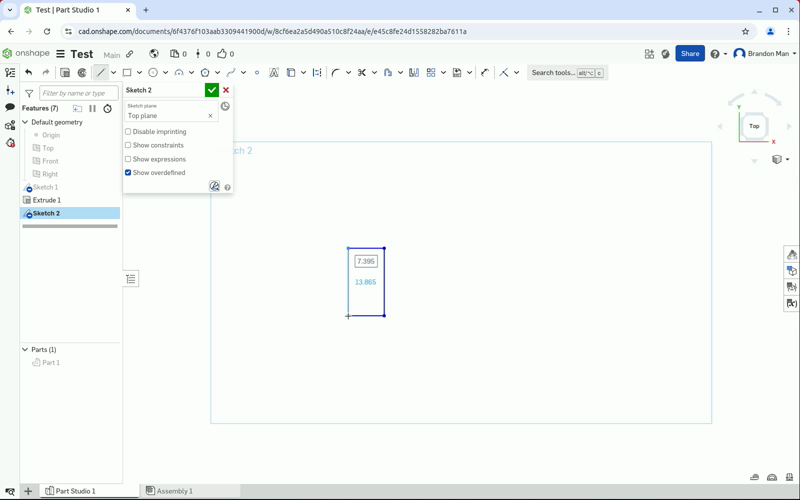
key_up(shift)
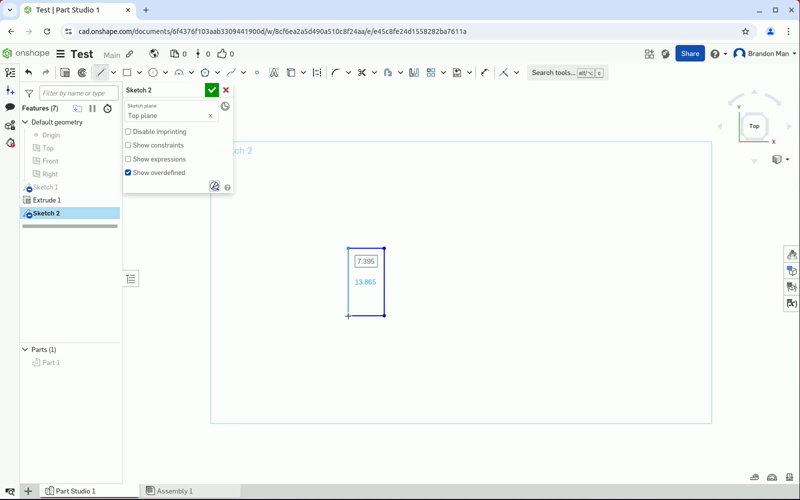
click(348, 315)
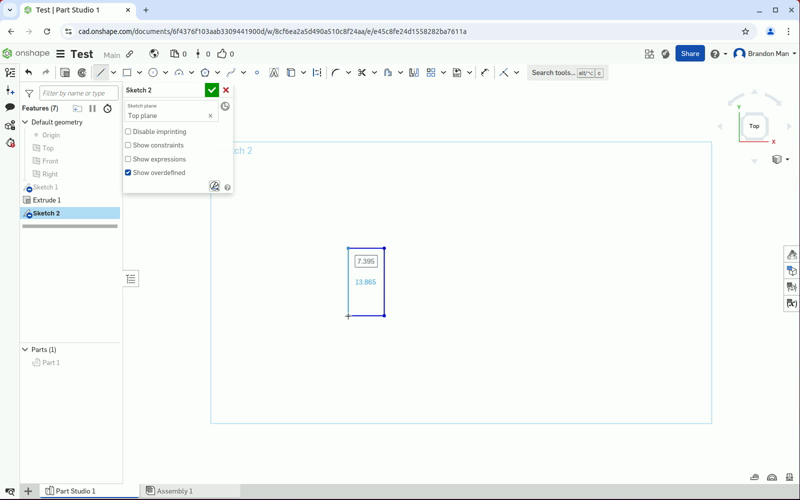
key(esc)
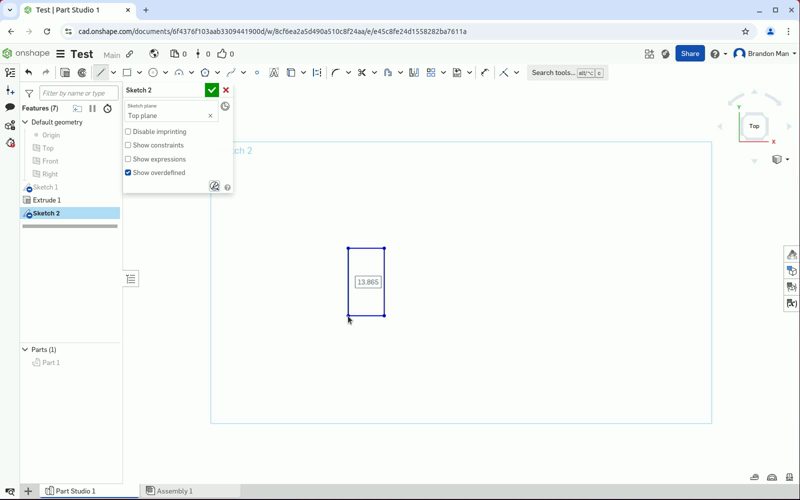
mouse_move(365, 302)
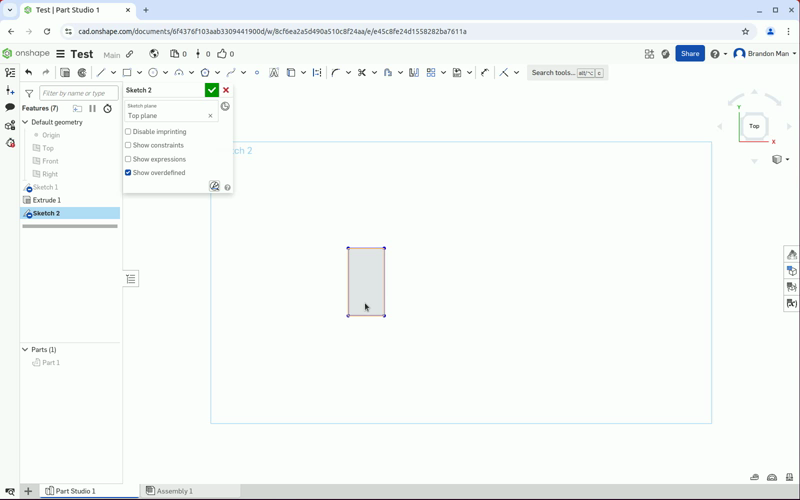
click(365, 302)
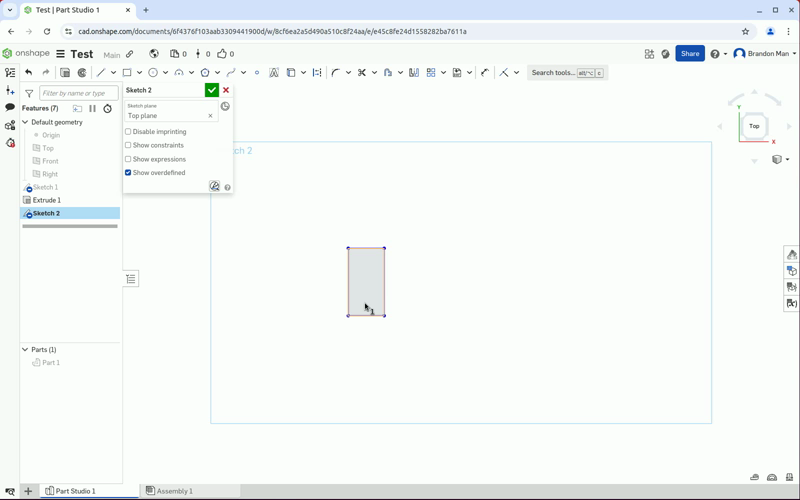
mouse_move(73, 352)
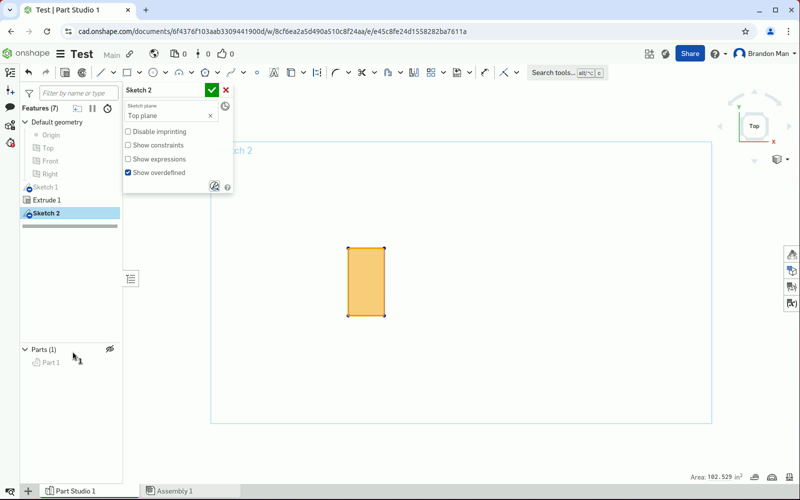
key(shift+y)
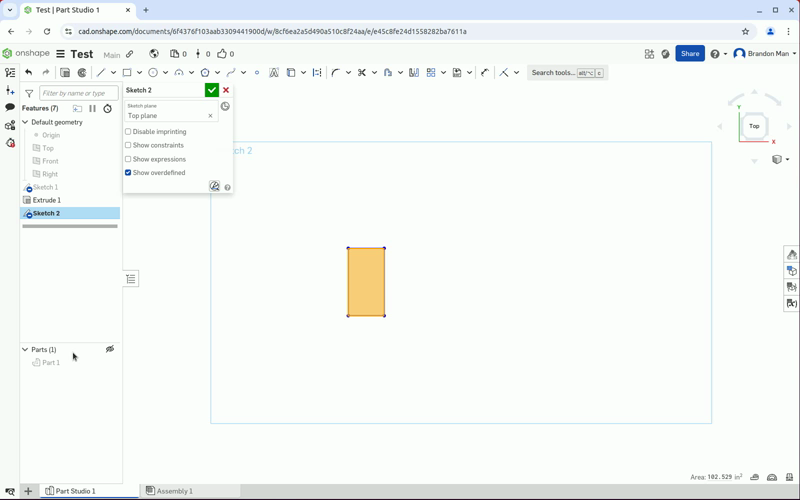
key(shift+e)
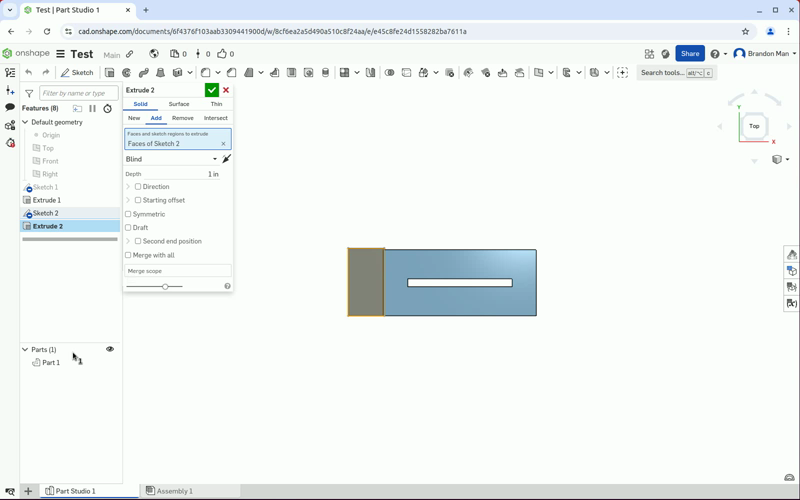
mouse_move(143, 106)
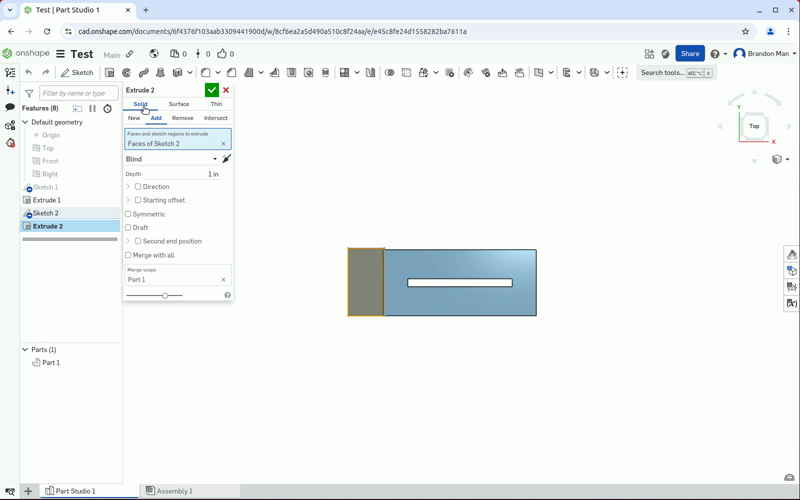
click(143, 106)
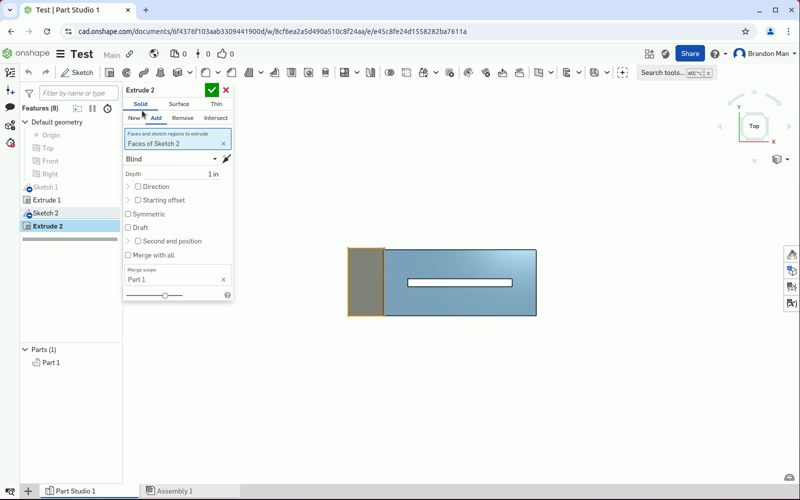
mouse_move(137, 120)
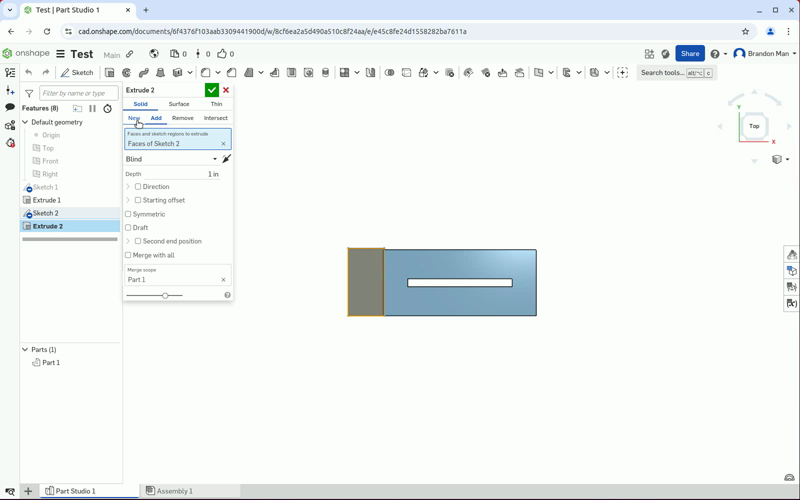
click(137, 120)
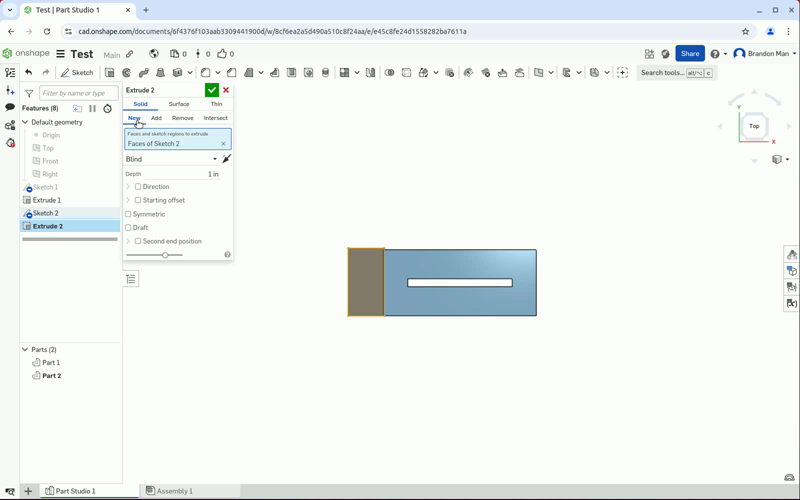
key(tab, 4)
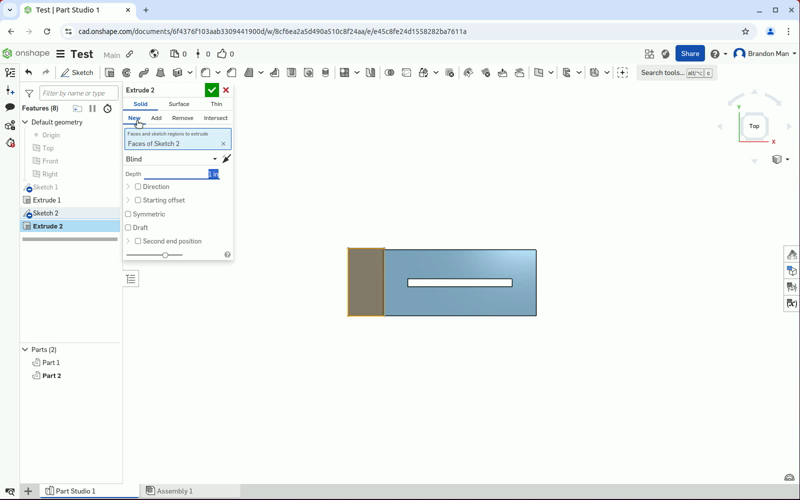
text(2.407)
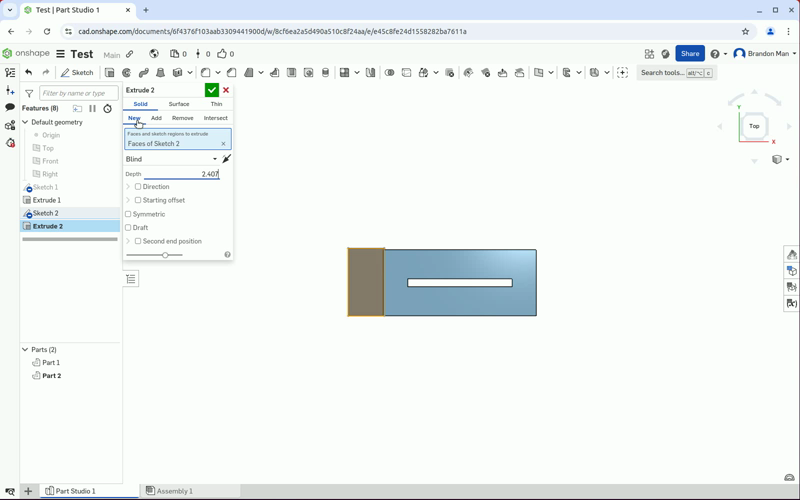
key(enter)
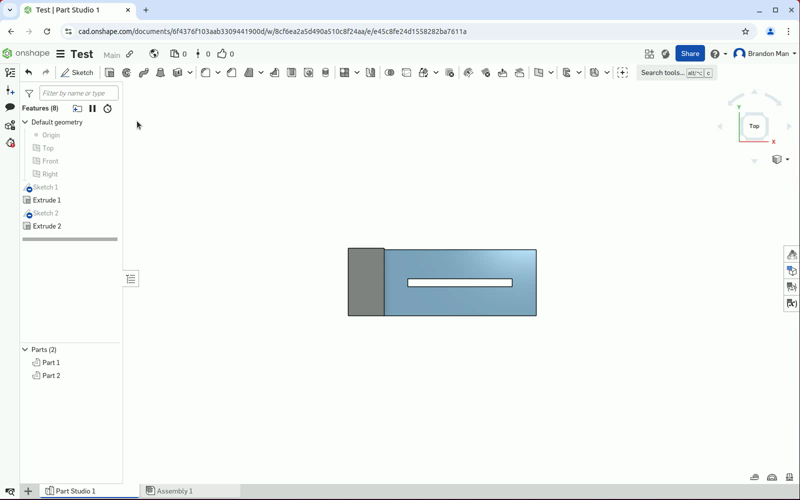
key(shift+h)
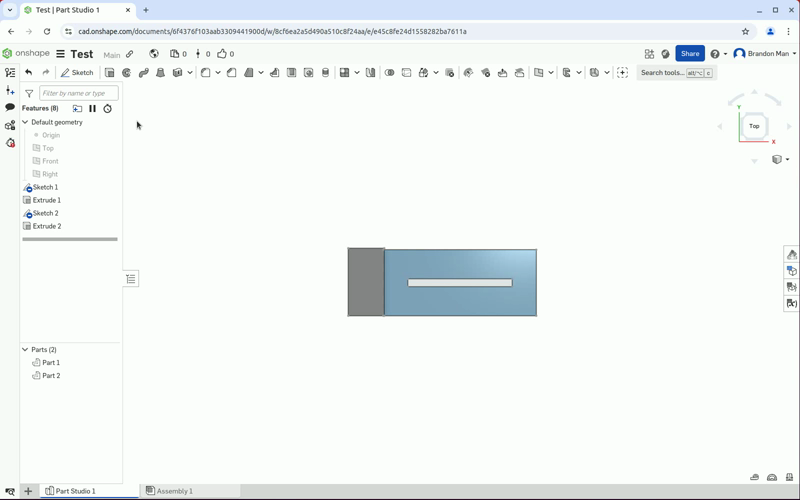
key(shift+h)
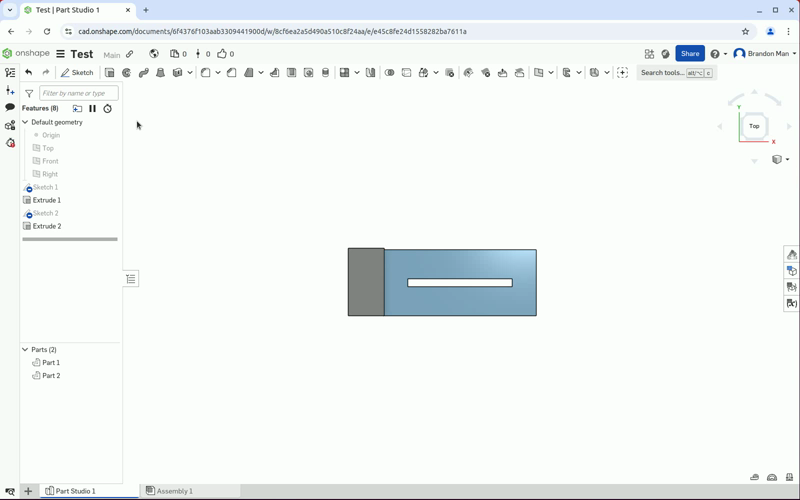
mouse_move(73, 189)
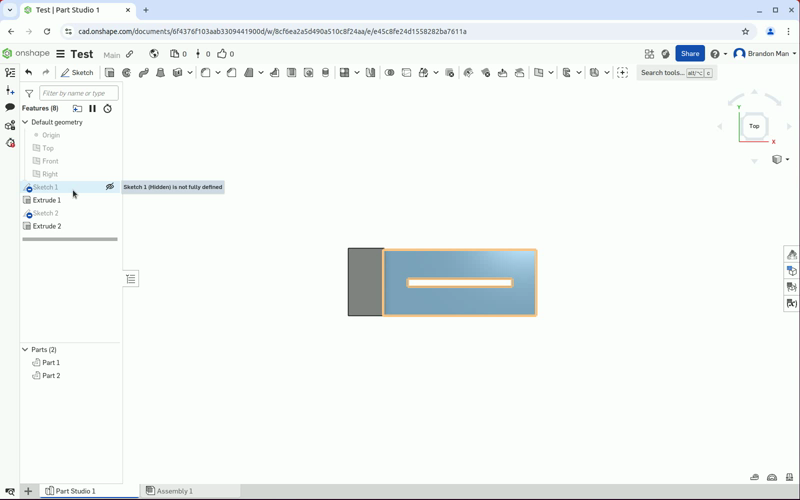
click(73, 189)
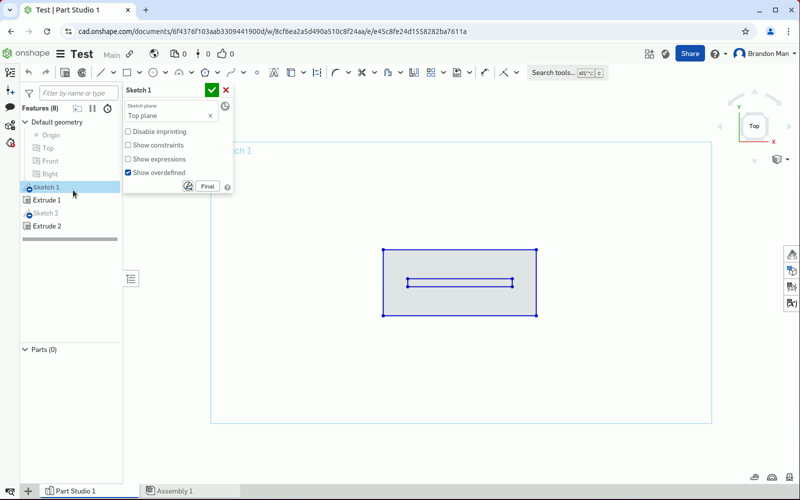
mouse_move(229, 92)
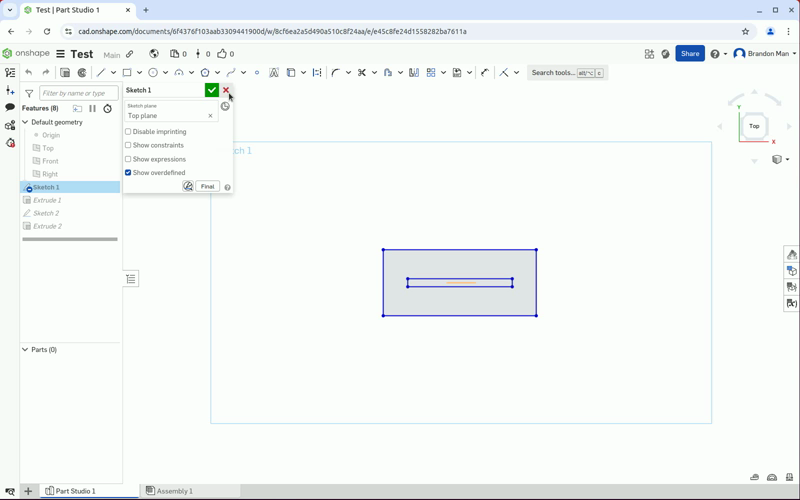
click(229, 92)
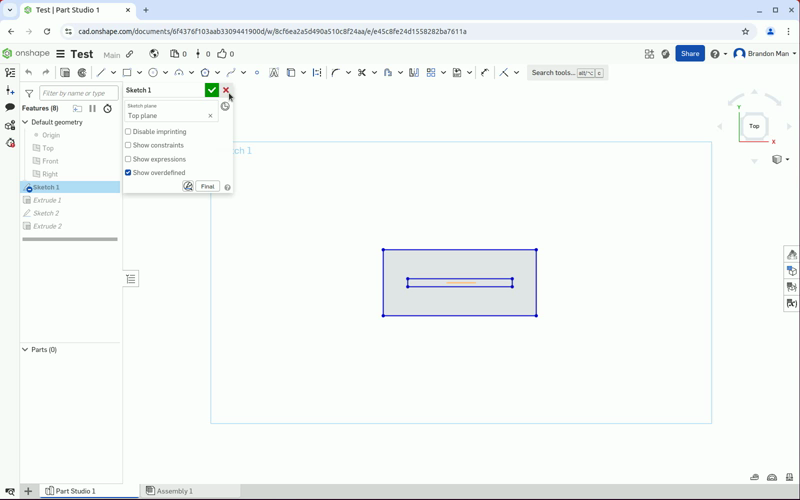
key(shift+s)
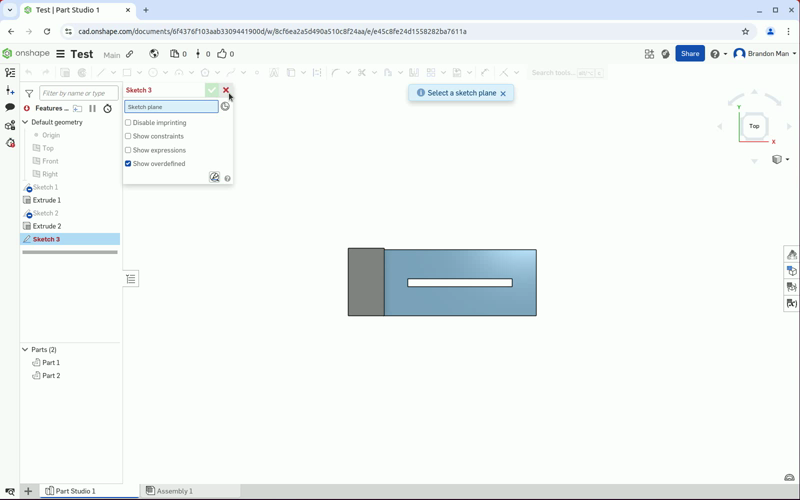
mouse_move(73, 150)
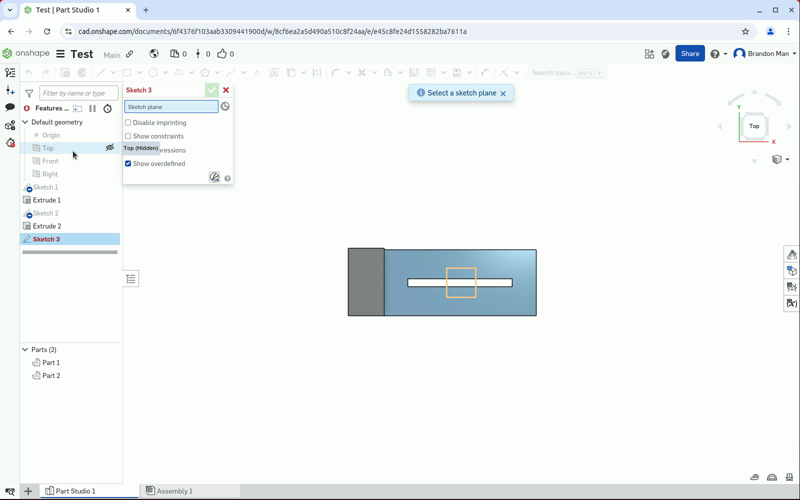
click(73, 150)
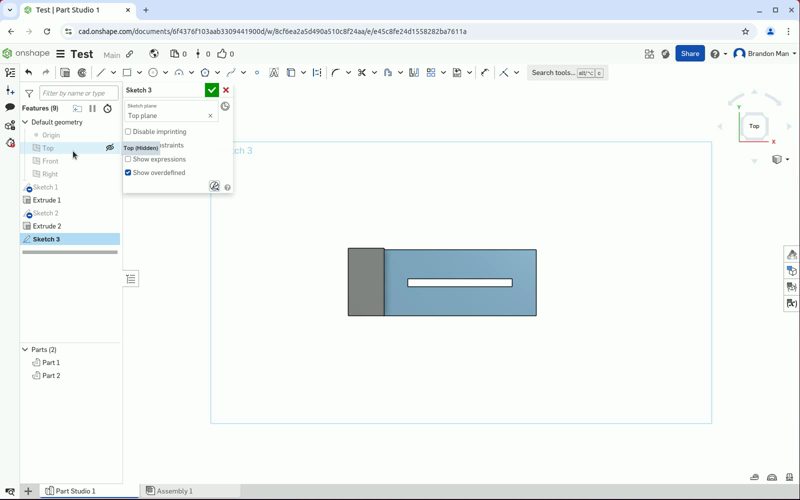
mouse_move(73, 352)
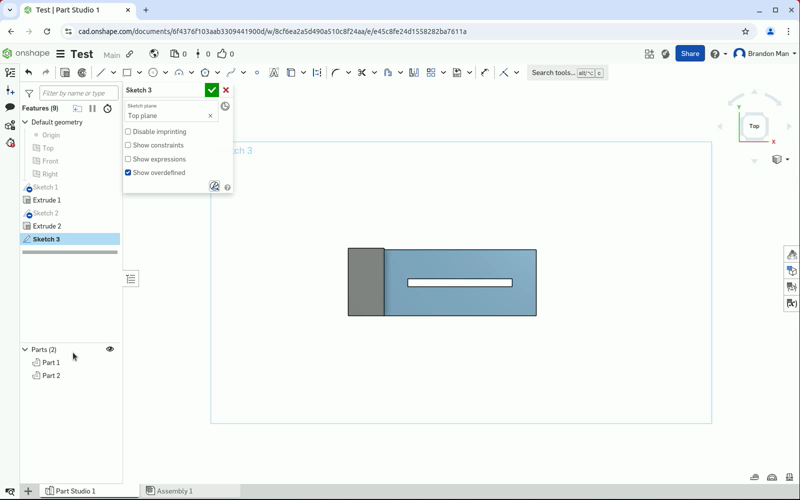
key(y)
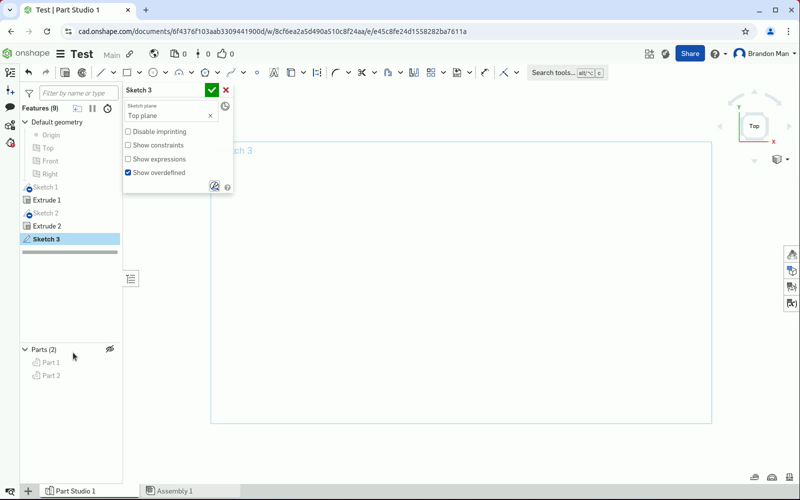
key(l)
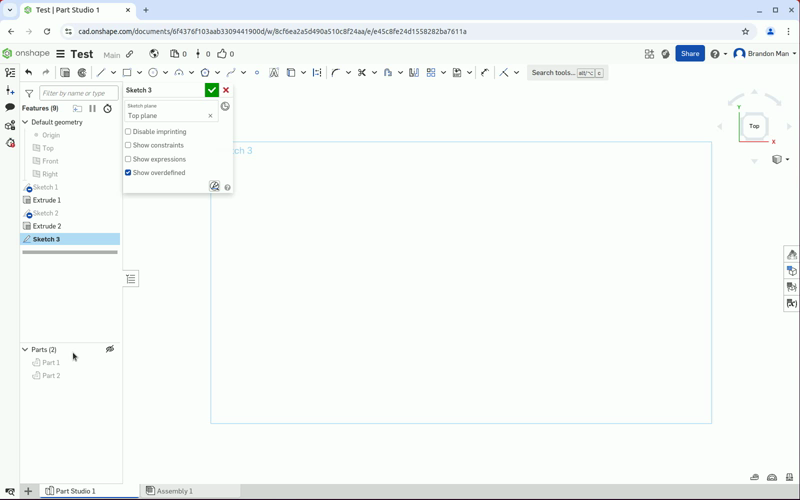
key_down(shift)
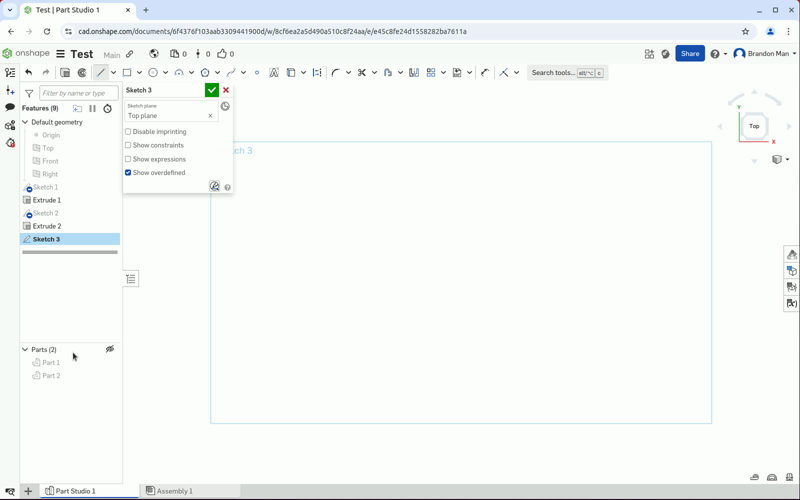
mouse_move(538, 315)
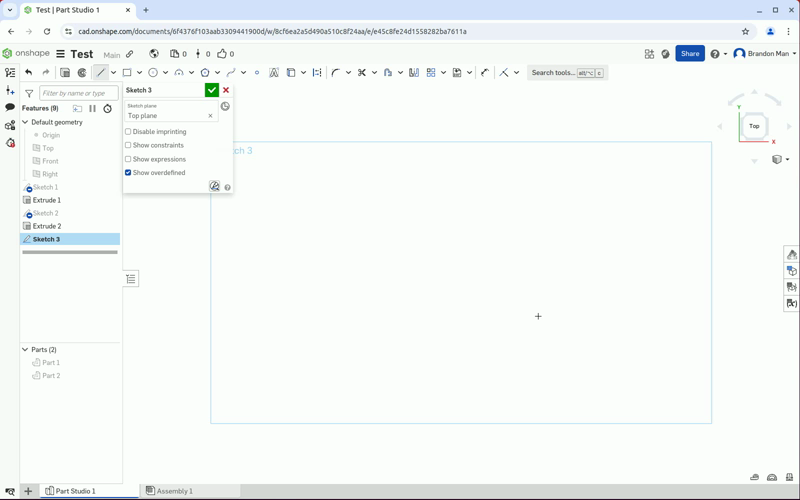
click(538, 315)
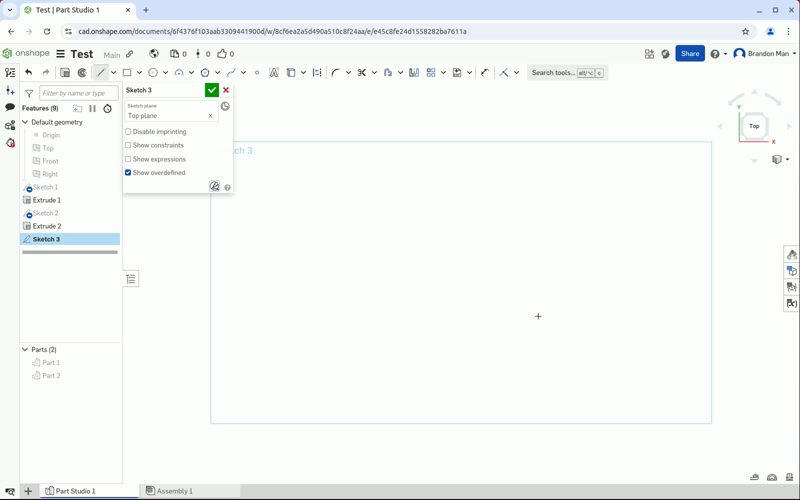
key_up(shift)
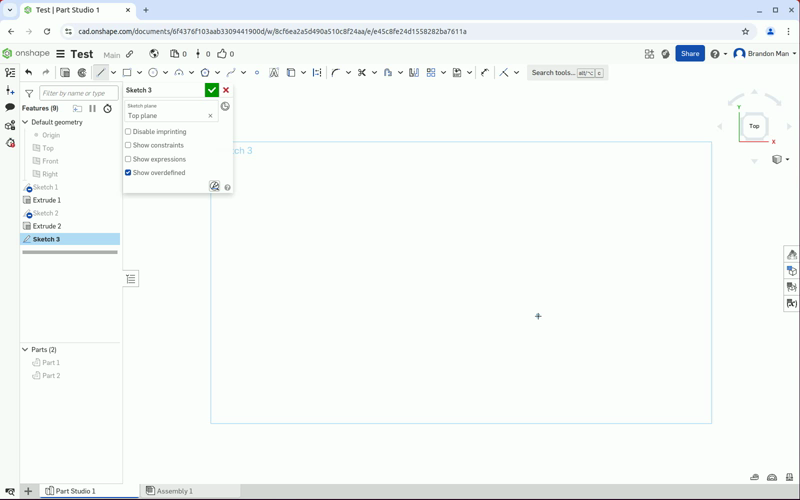
key_down(shift)
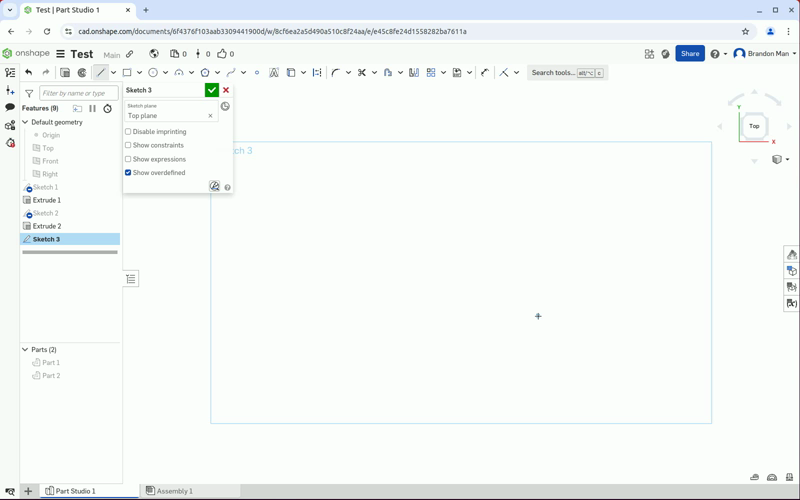
mouse_move(568, 315)
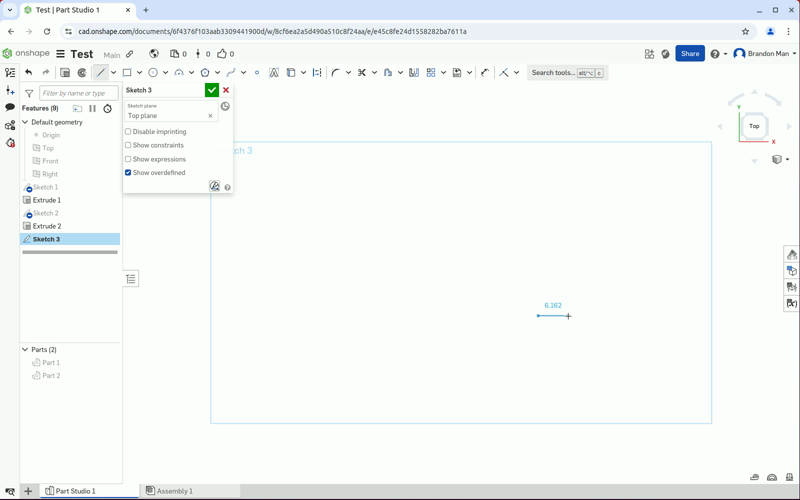
mouse_move(574, 315)
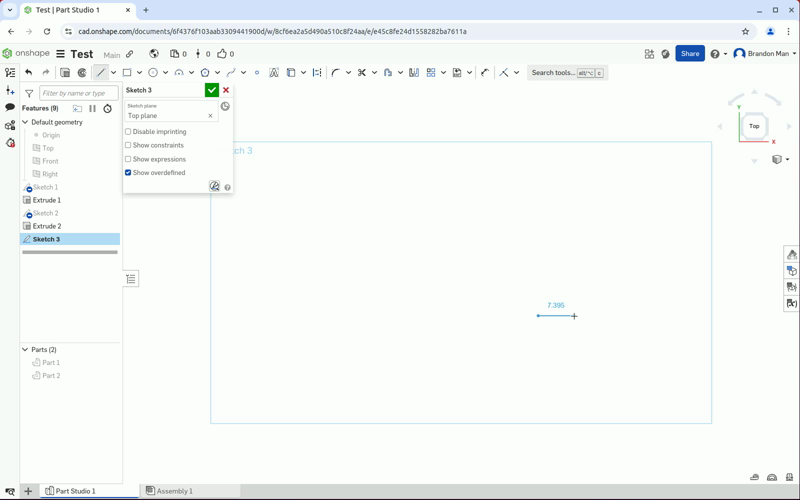
click(574, 315)
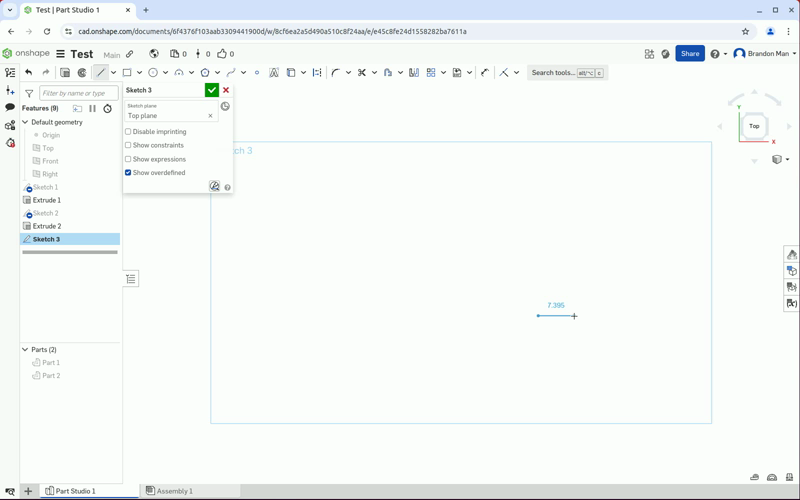
key_up(shift)
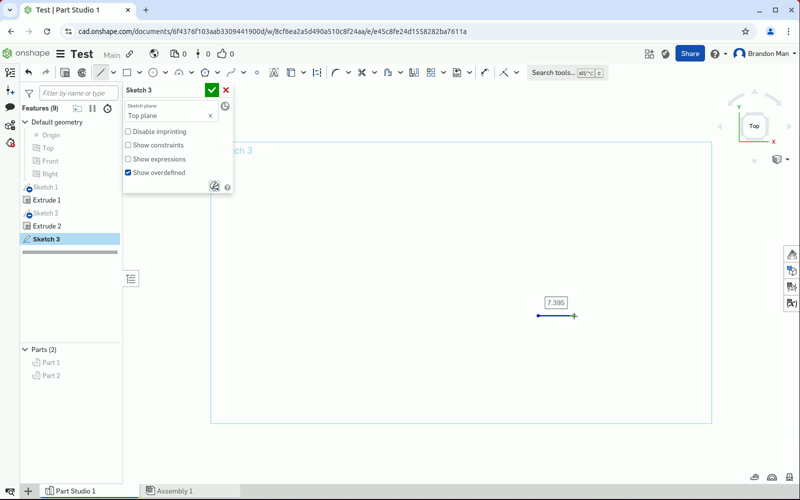
key_down(shift)
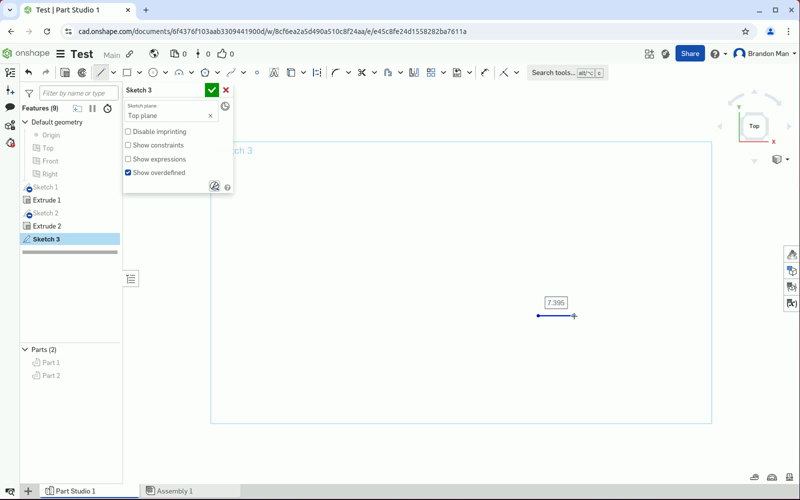
mouse_move(574, 248)
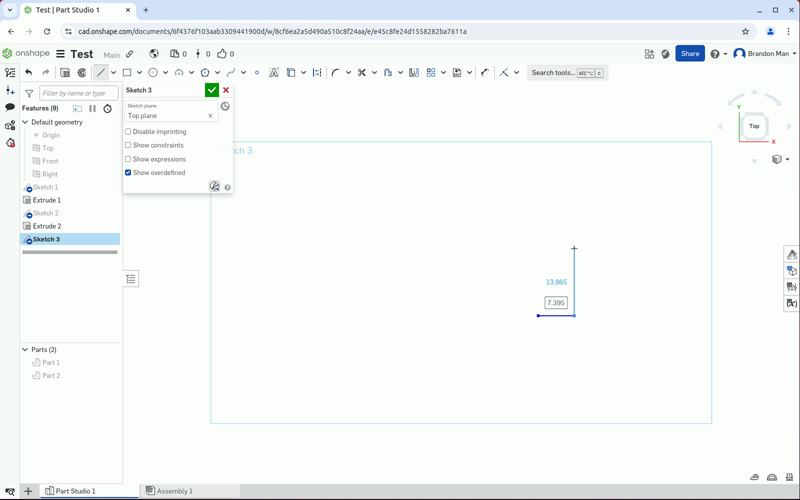
click(574, 248)
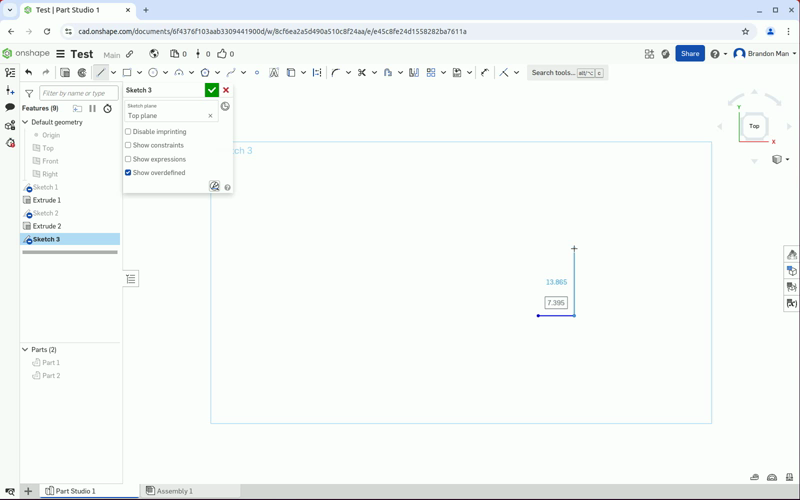
key_up(shift)
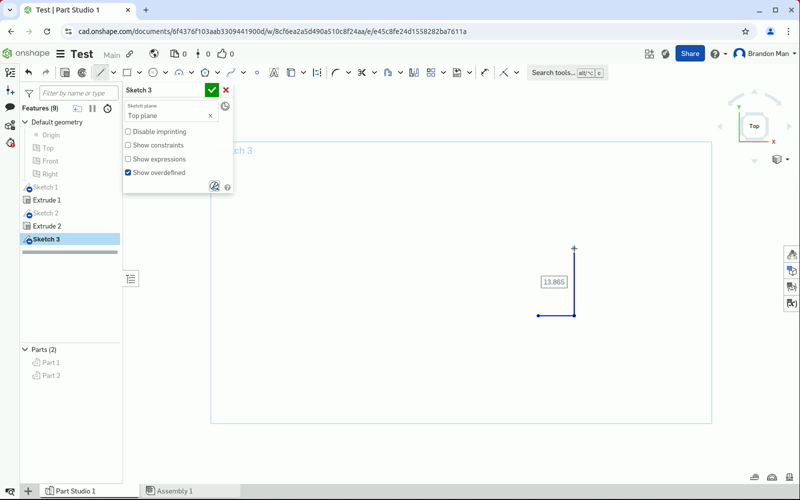
key_down(shift)
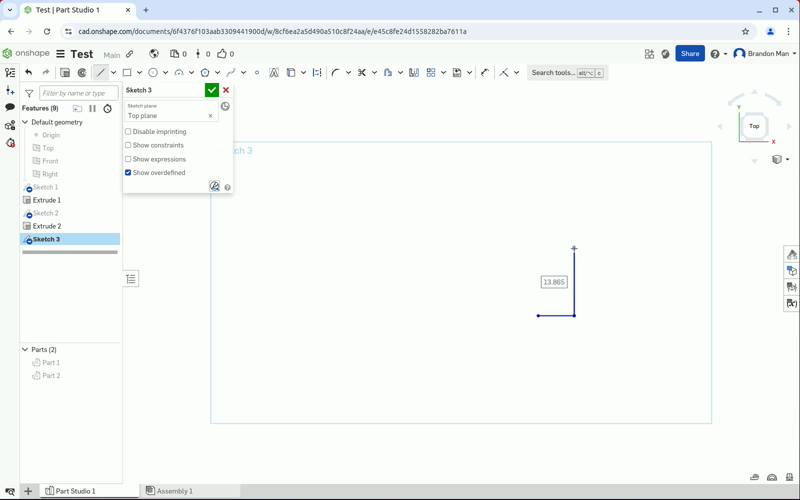
mouse_move(589, 248)
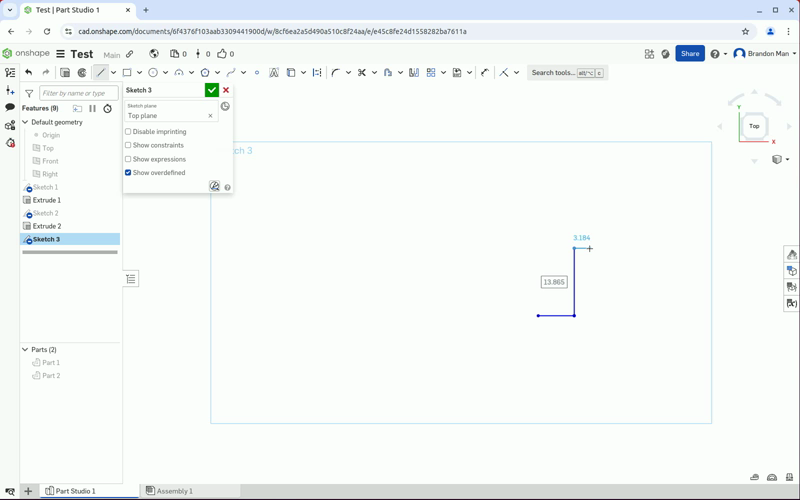
mouse_move(538, 248)
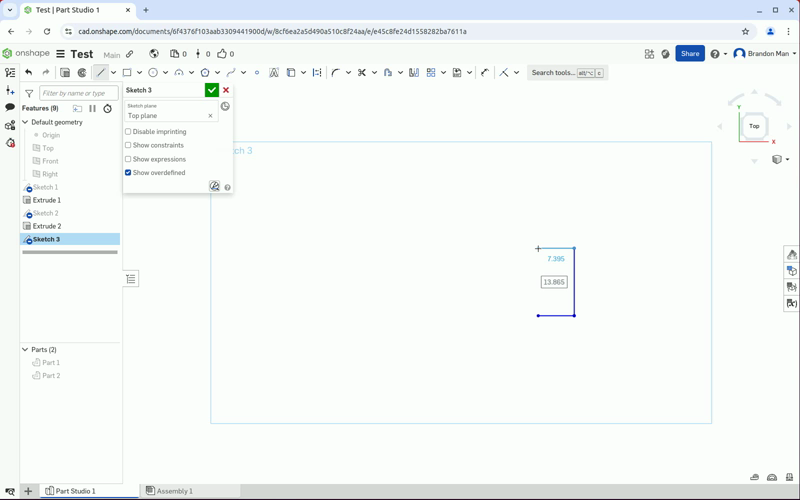
click(538, 248)
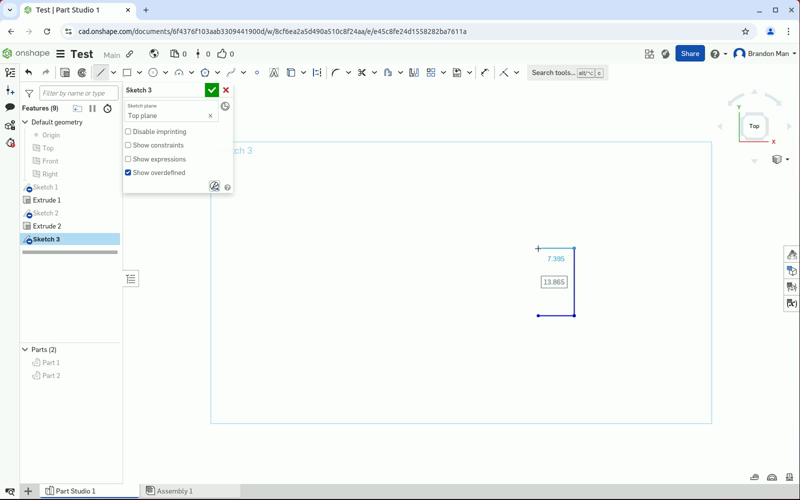
key_up(shift)
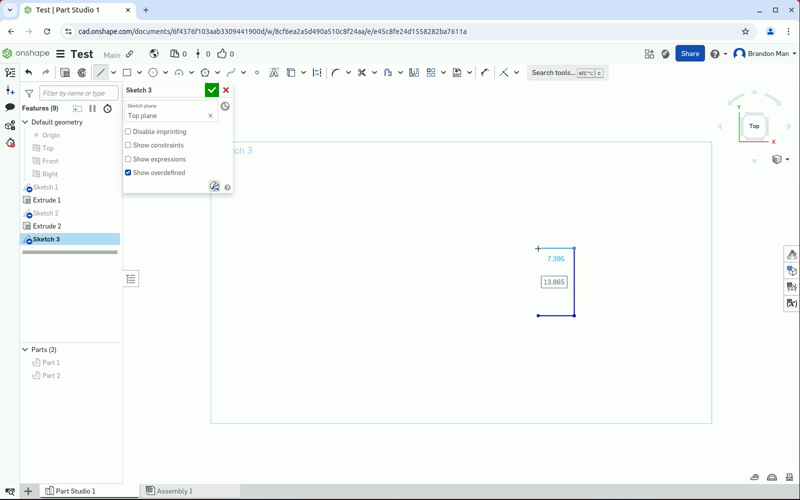
key_down(shift)
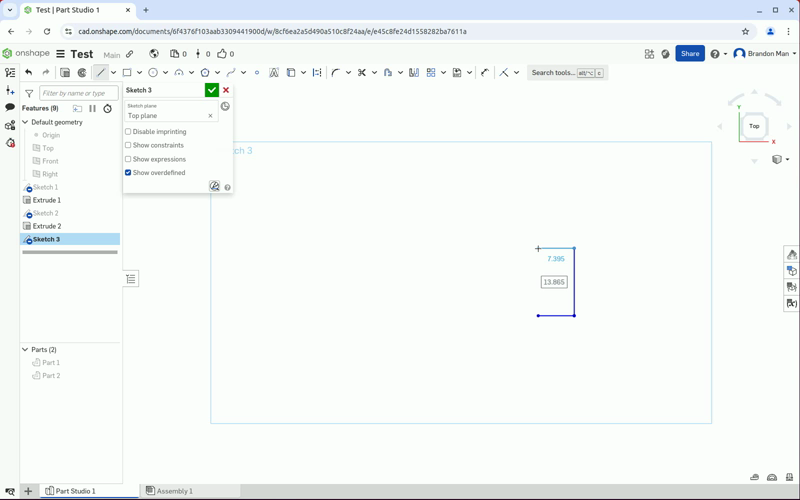
mouse_move(538, 315)
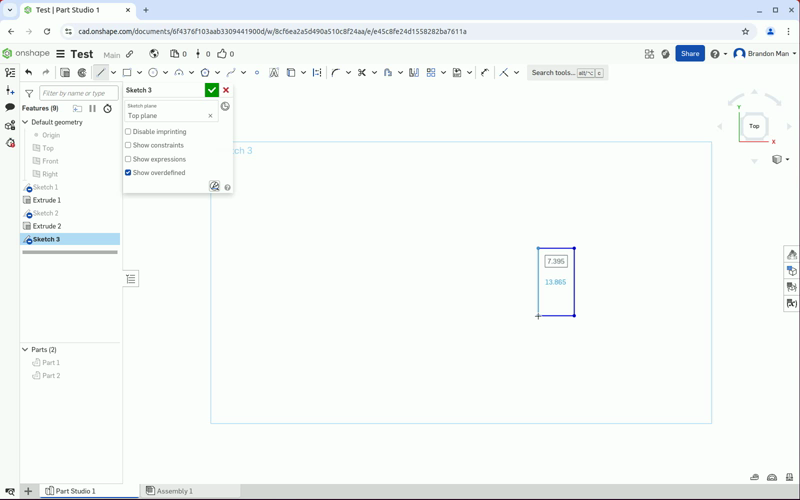
key_up(shift)
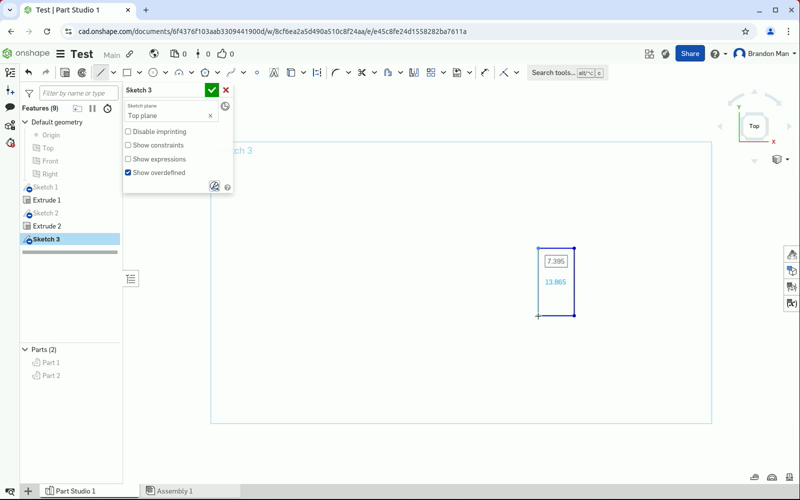
click(538, 315)
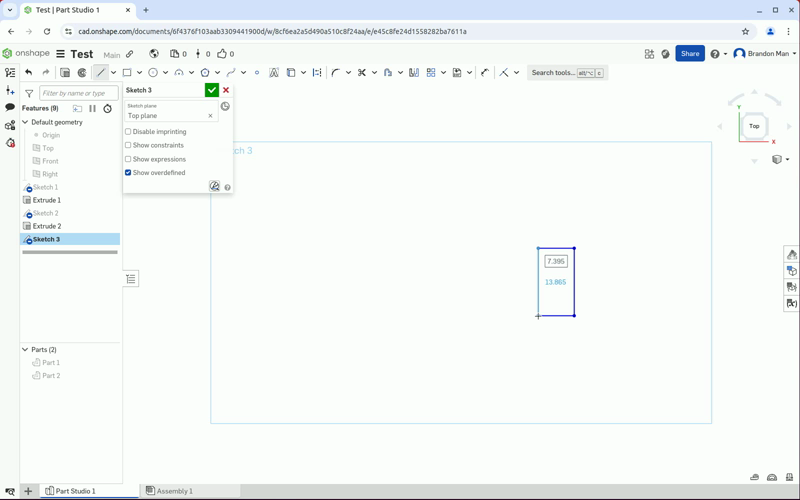
key(esc)
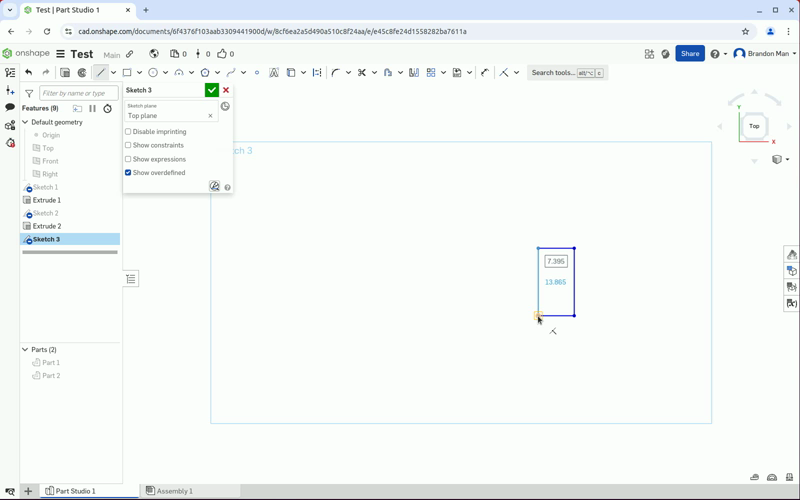
mouse_move(553, 312)
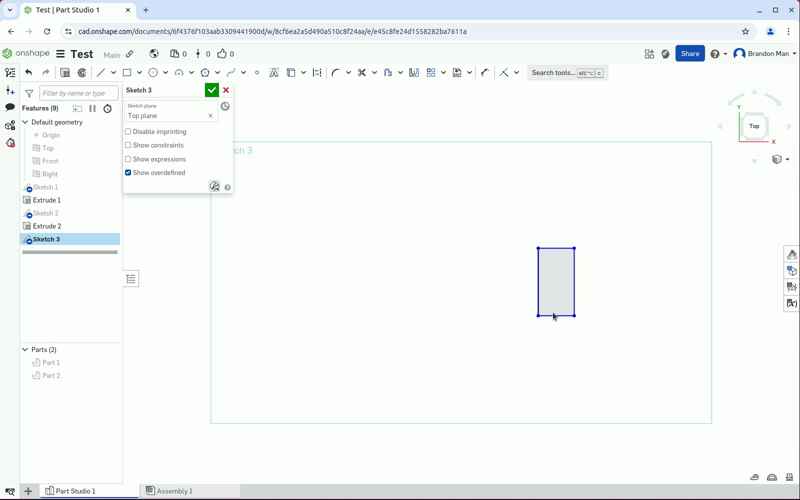
click(553, 312)
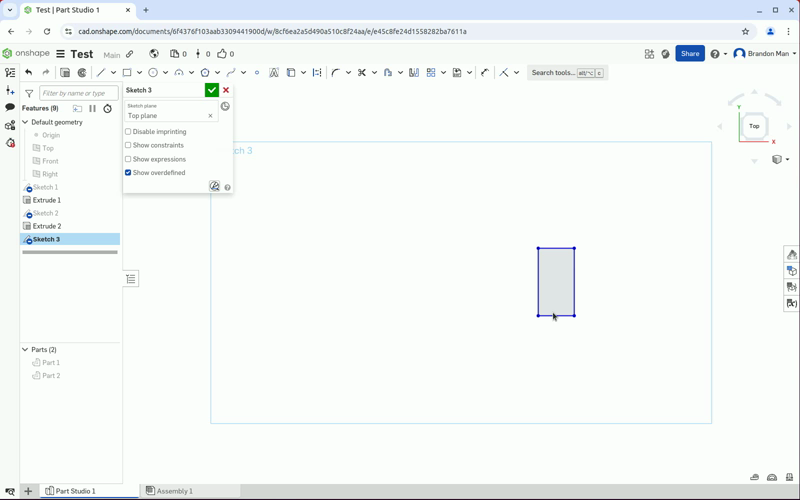
mouse_move(73, 352)
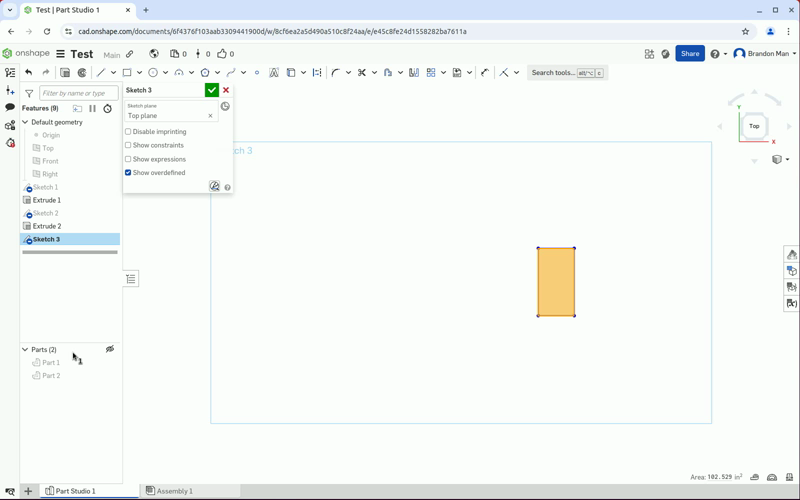
key(shift+y)
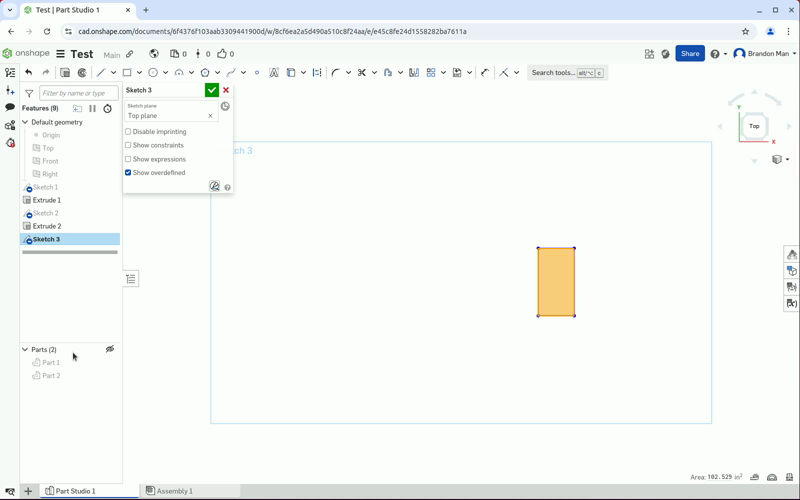
key(shift+e)
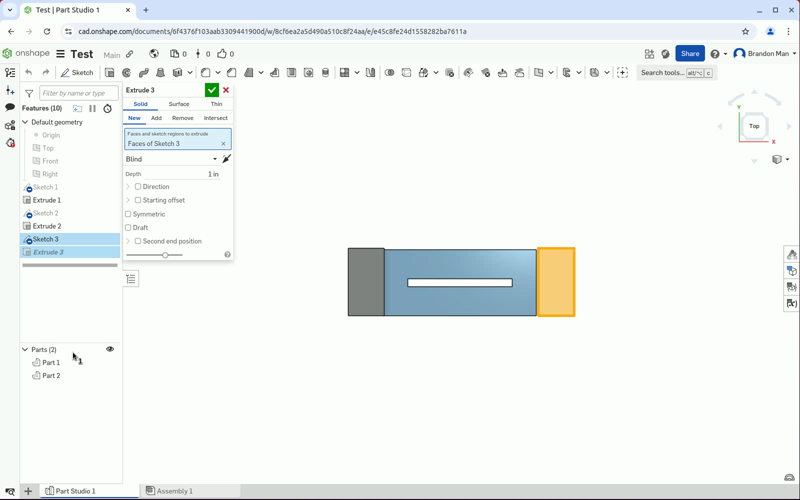
mouse_move(143, 106)
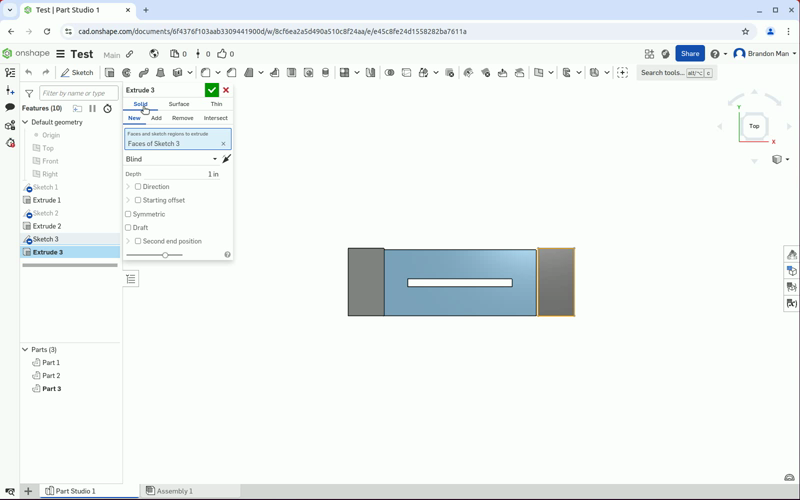
click(143, 106)
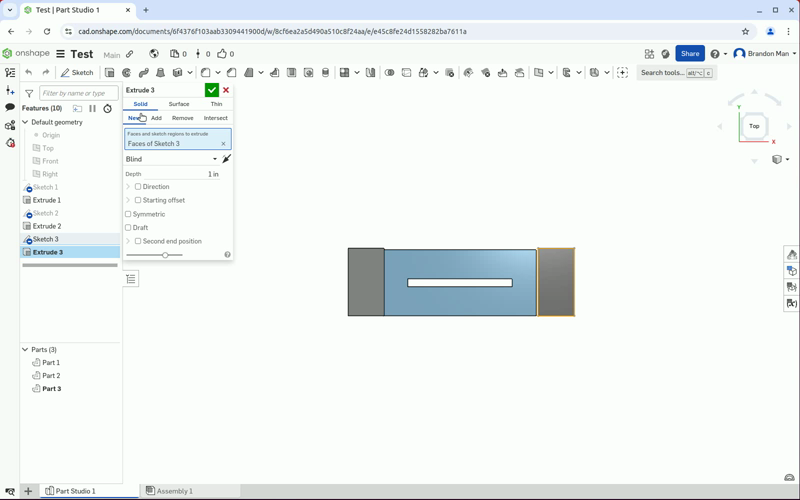
mouse_move(137, 120)
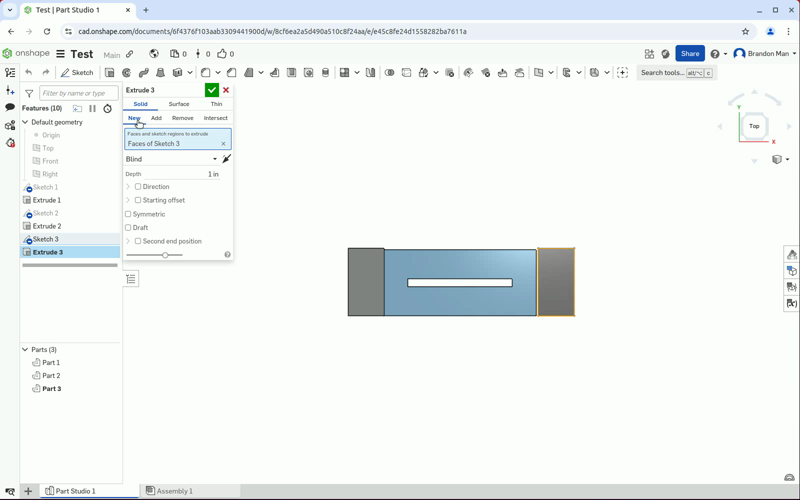
click(137, 120)
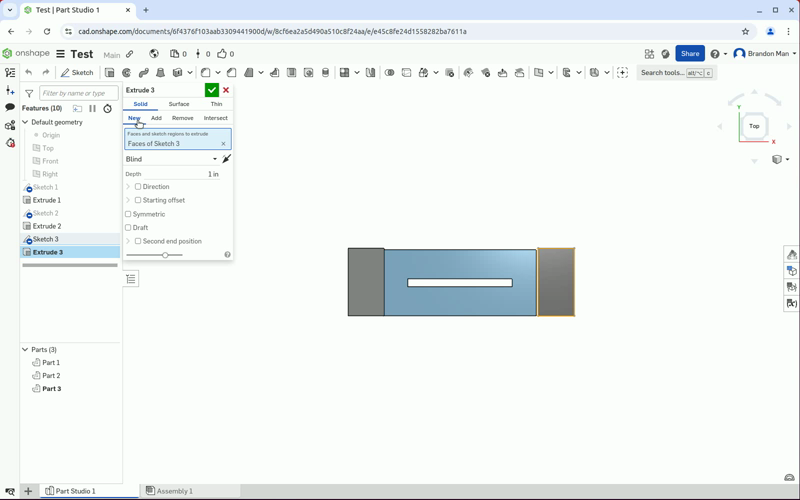
key(tab, 4)
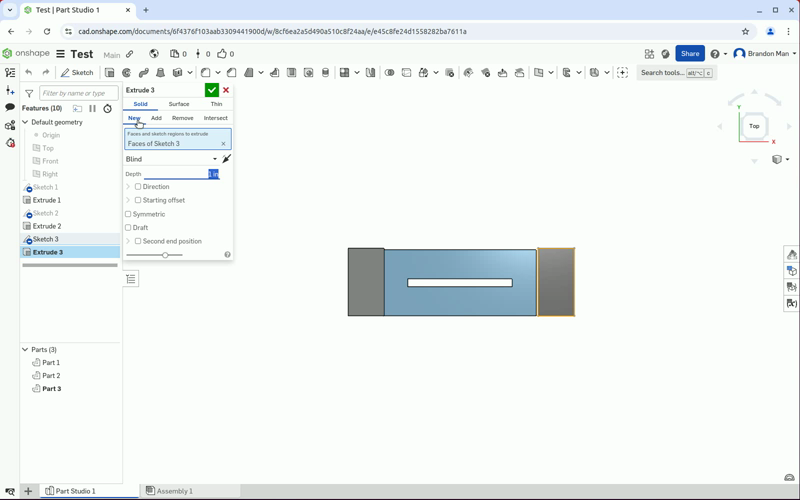
text(2.407)
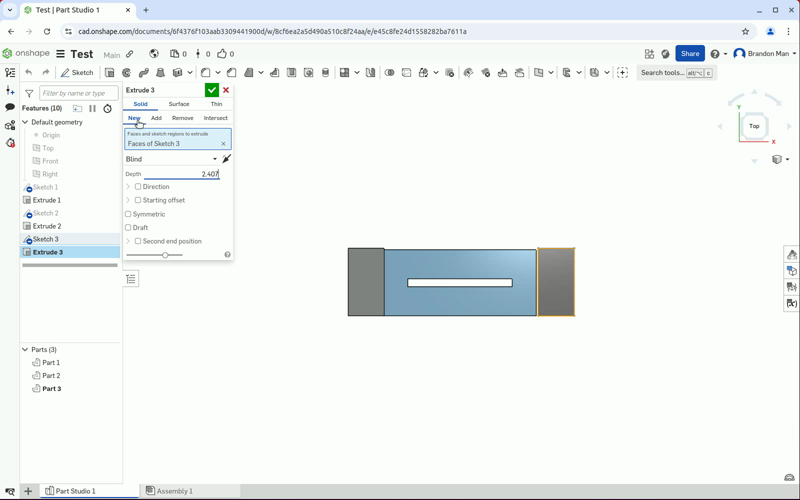
key(enter)
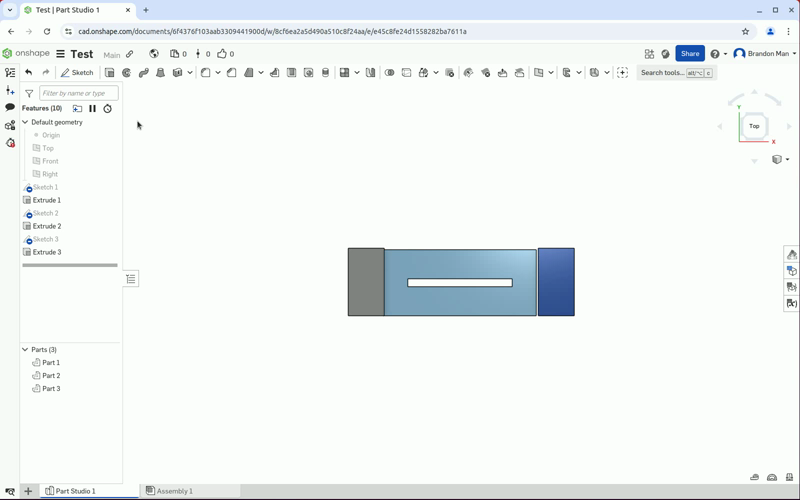
key(shift+h)
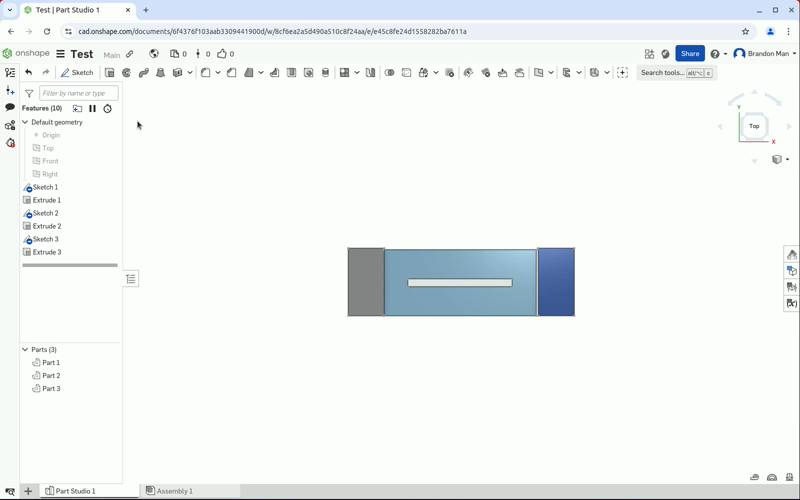
key(shift+h)
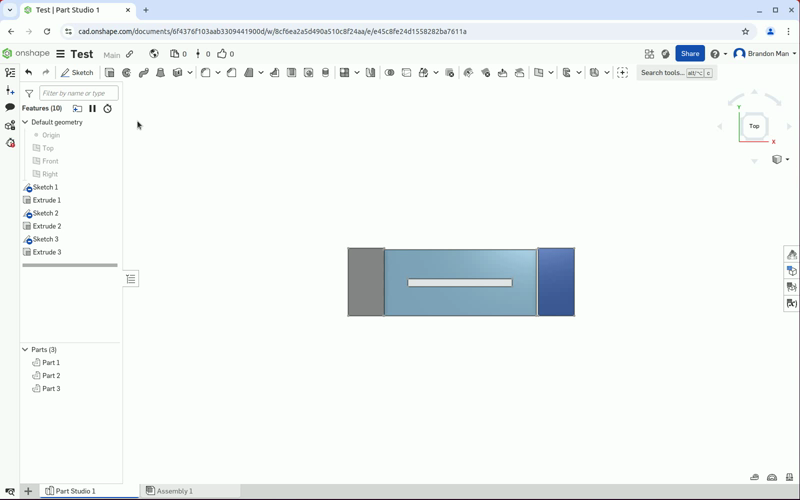
key(shift+7)
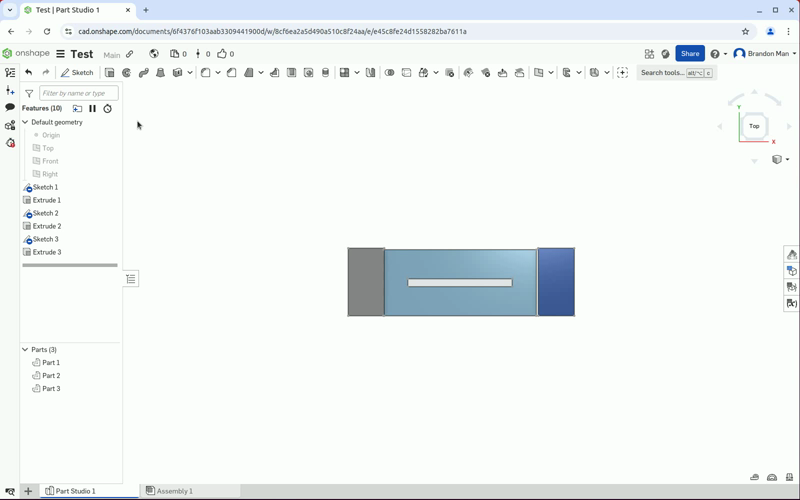
key(up, 3)
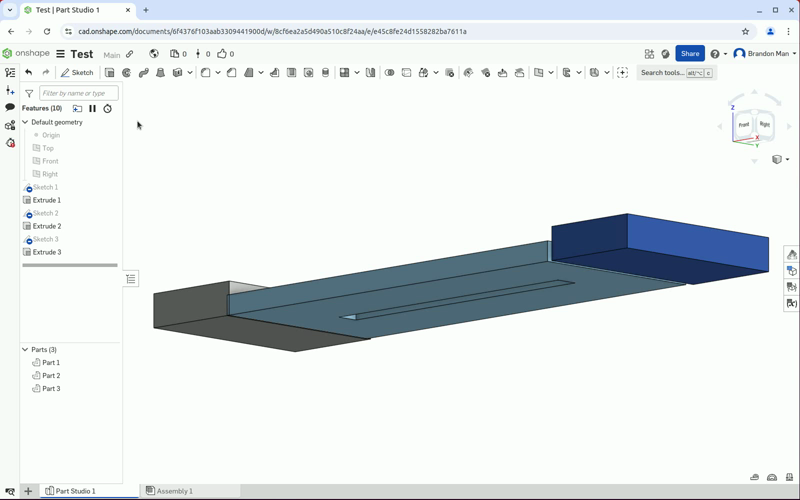
key(left, 3)
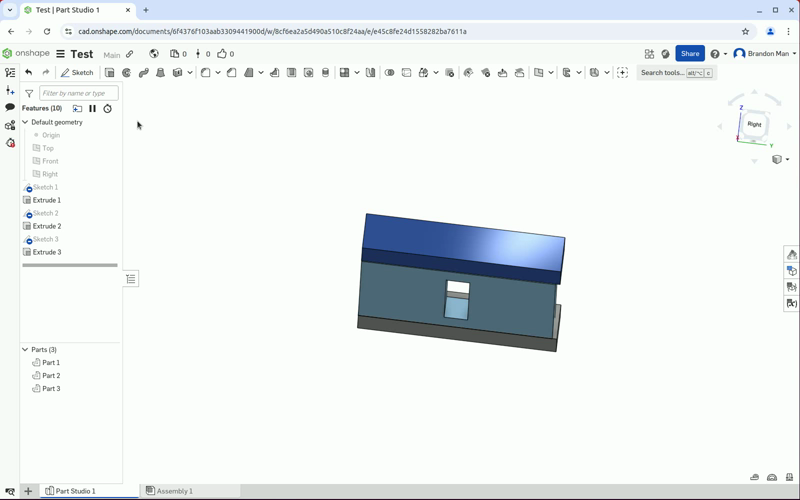
key(right, 3)
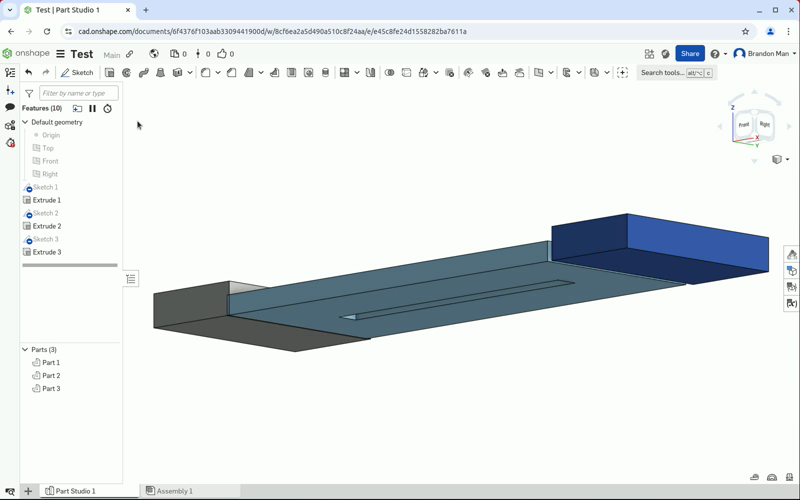
key(down, 3)
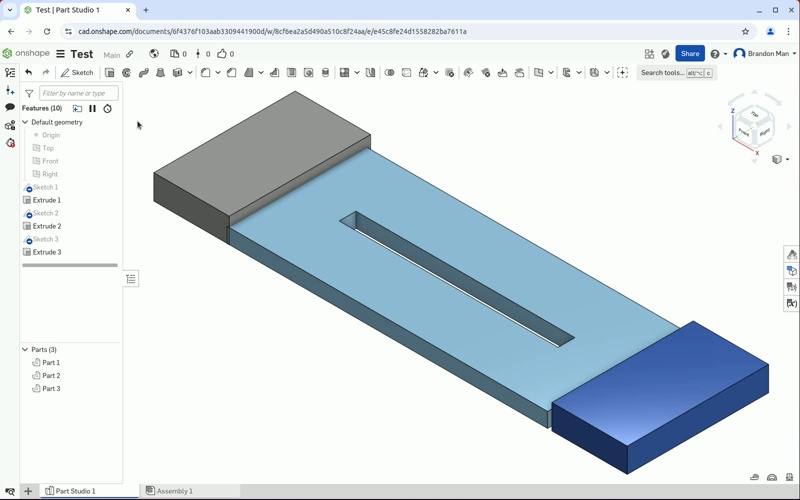
mouse_move(73, 189)
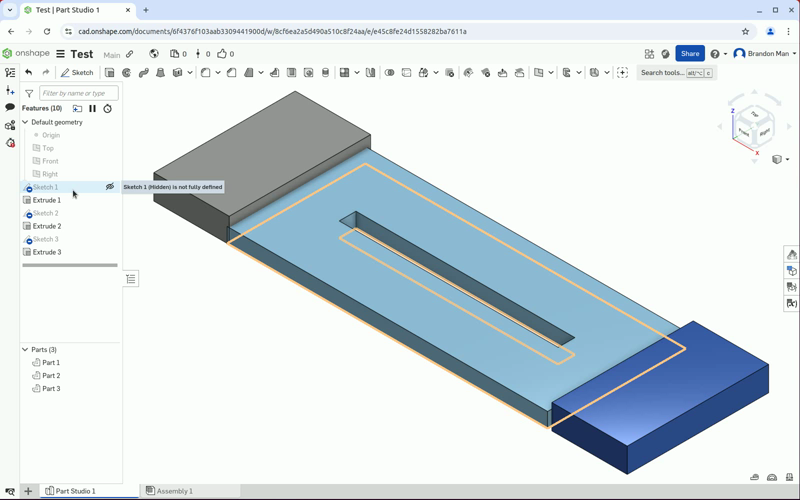
click(73, 189)